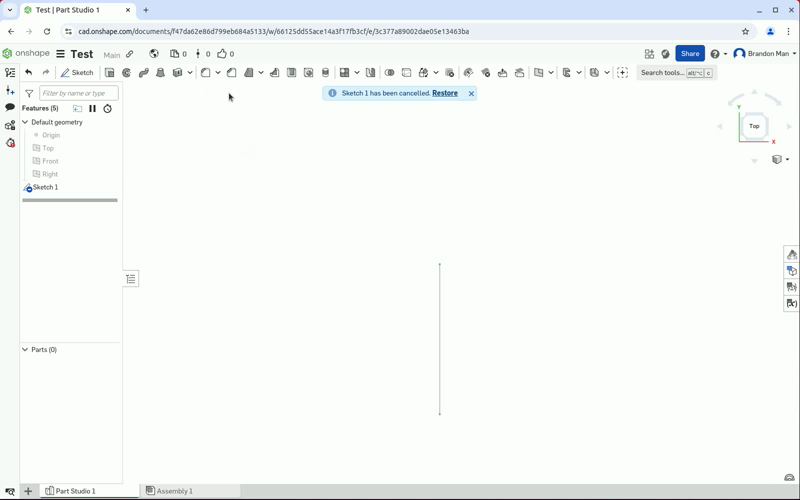
key(shift+h)
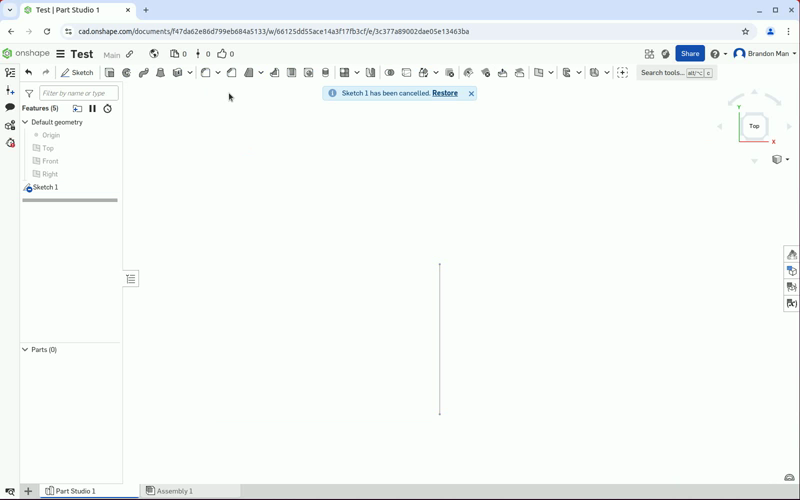
key(shift+s)
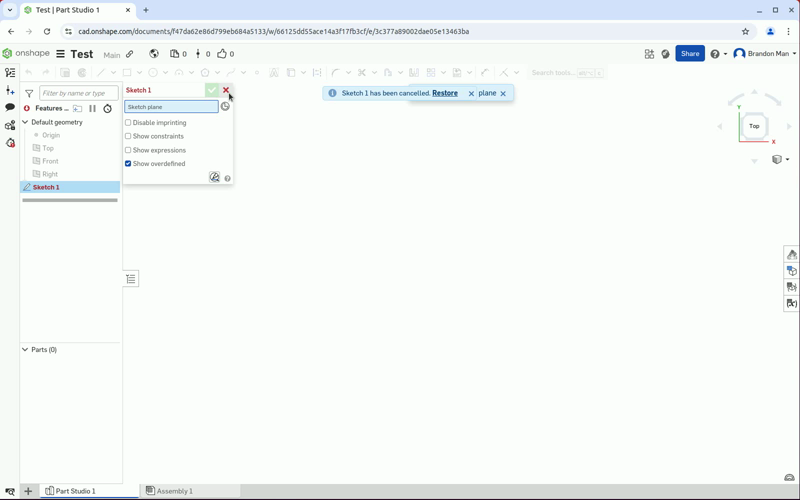
mouse_move(73, 150)
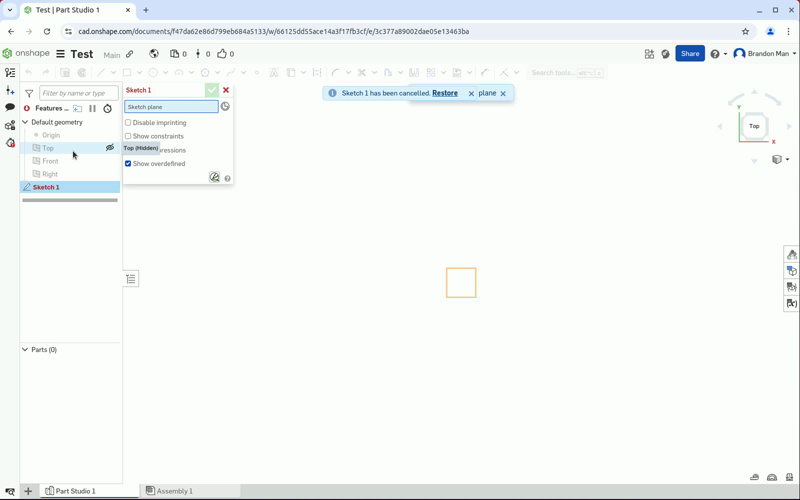
click(73, 150)
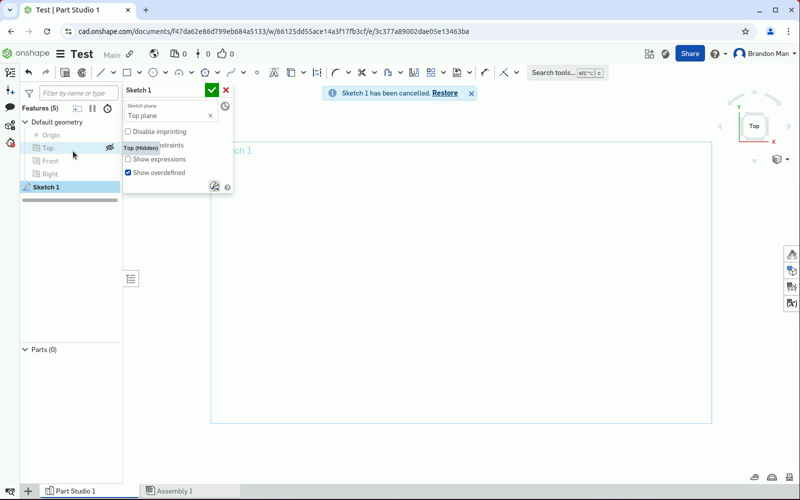
mouse_move(73, 352)
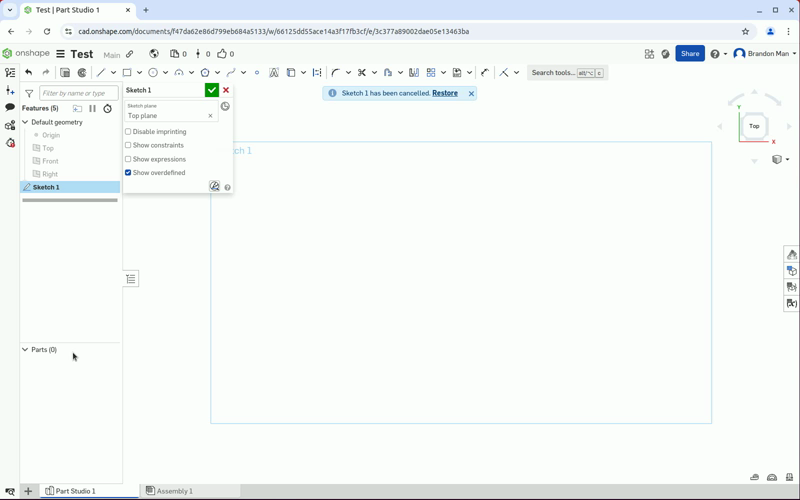
key(y)
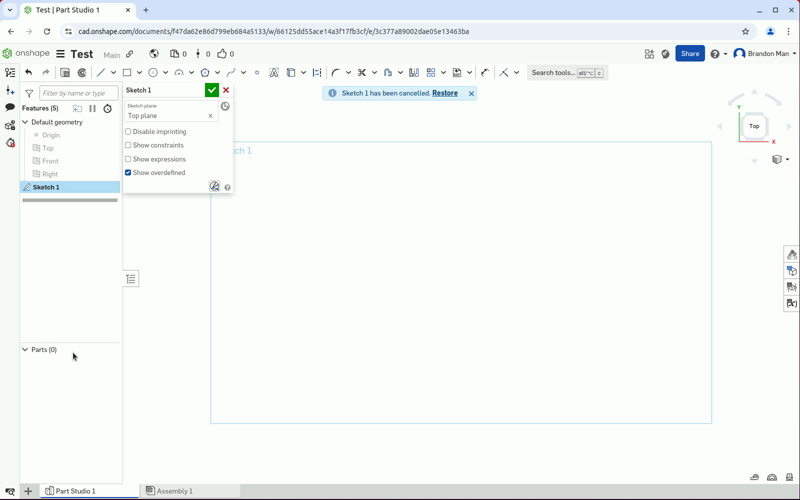
key(l)
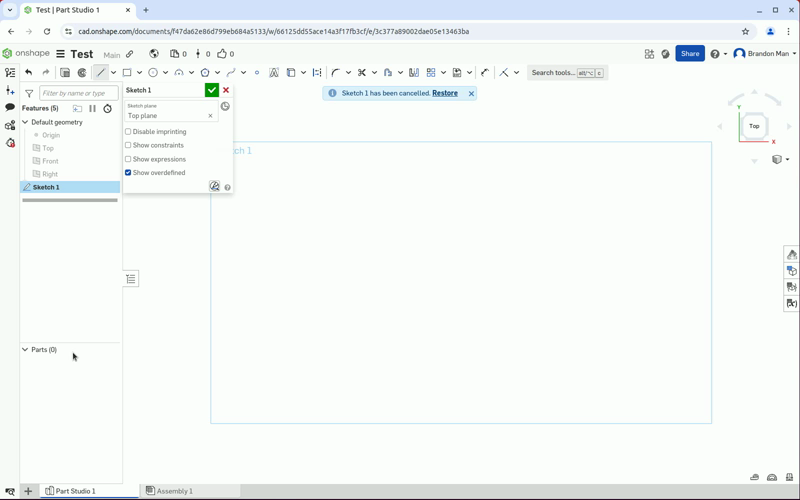
key_down(shift)
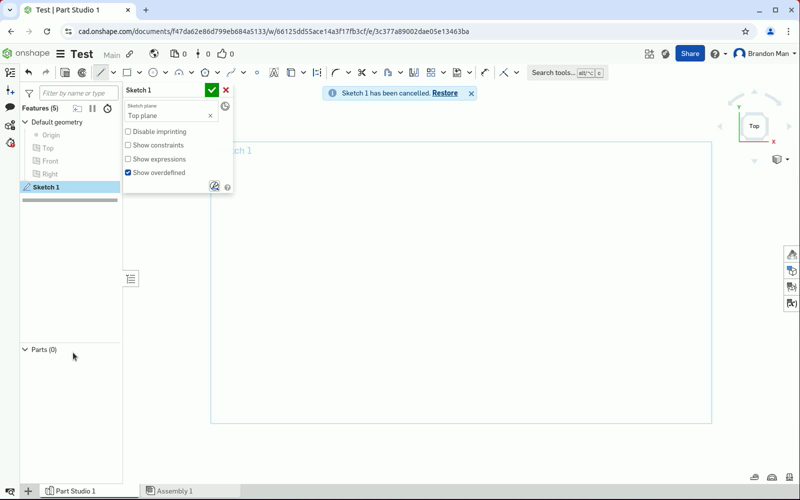
mouse_move(460, 395)
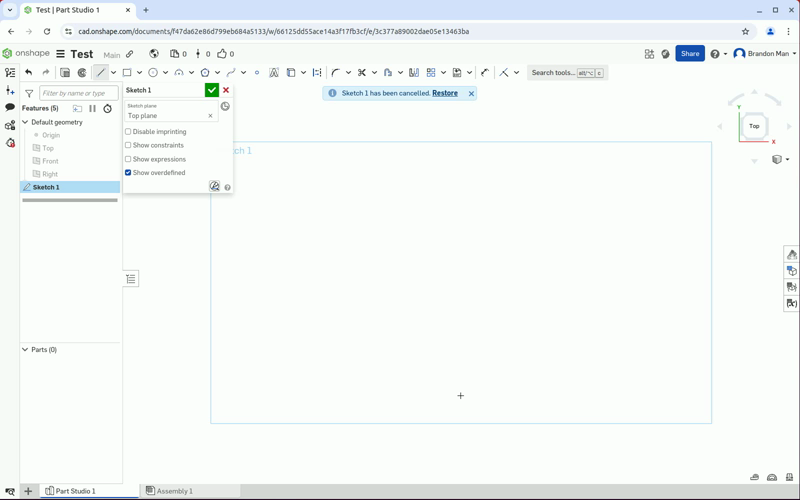
click(460, 395)
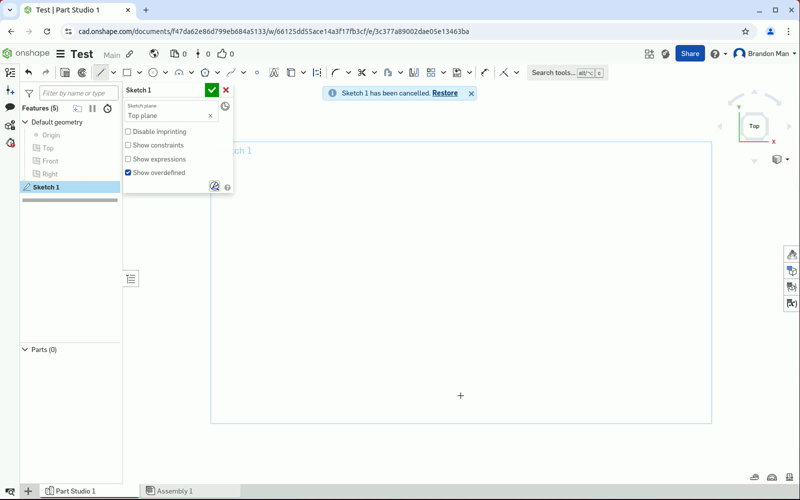
key_up(shift)
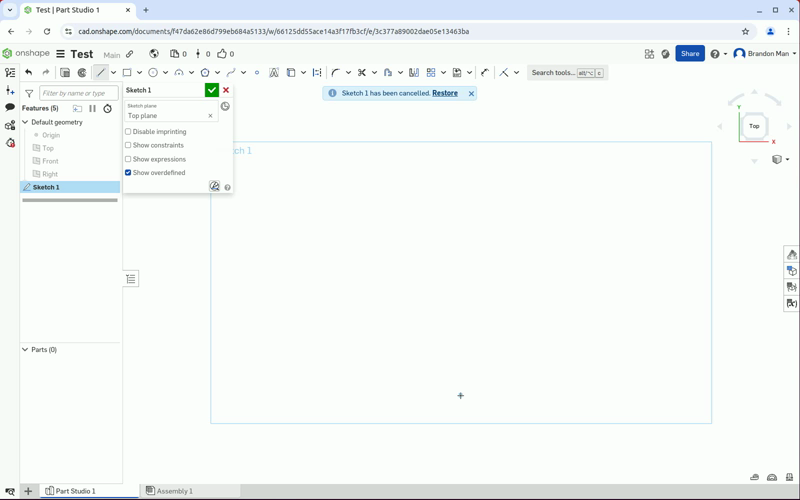
key_down(shift)
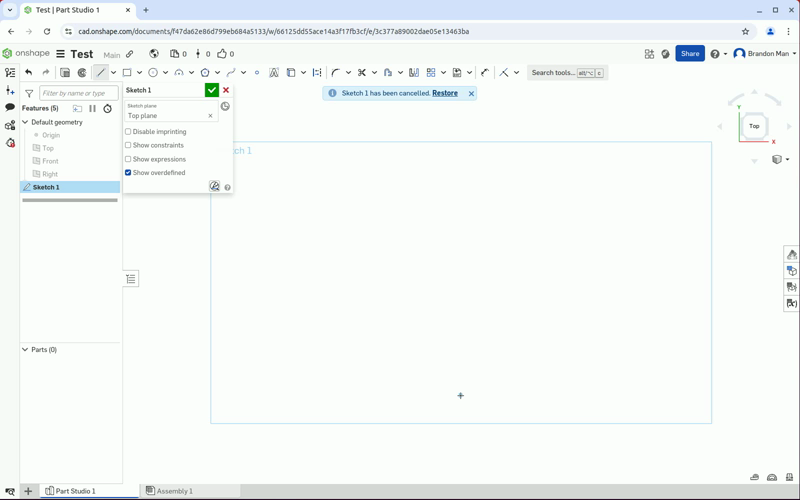
mouse_move(573, 395)
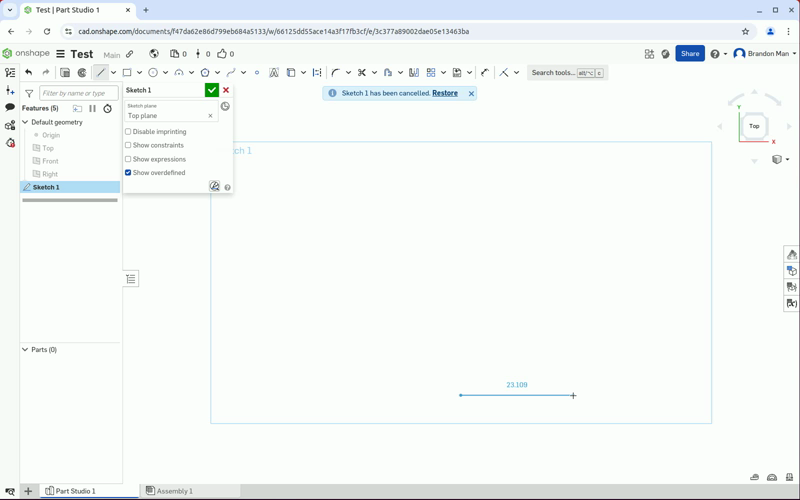
click(573, 395)
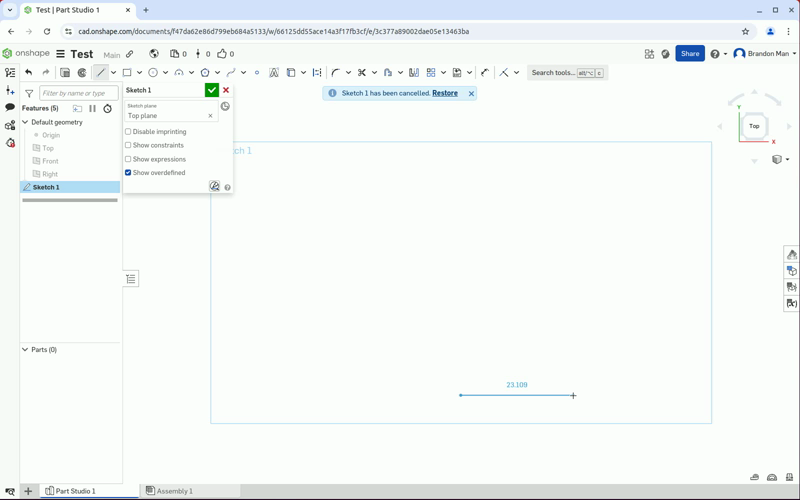
key_up(shift)
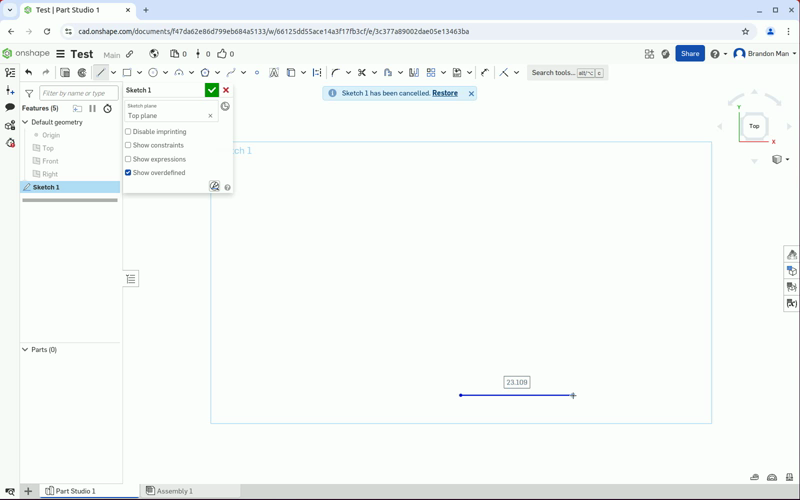
key_down(shift)
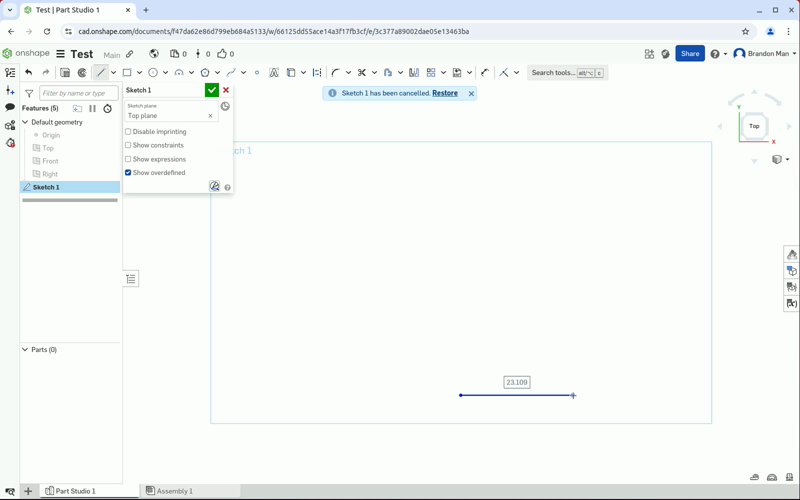
mouse_move(573, 282)
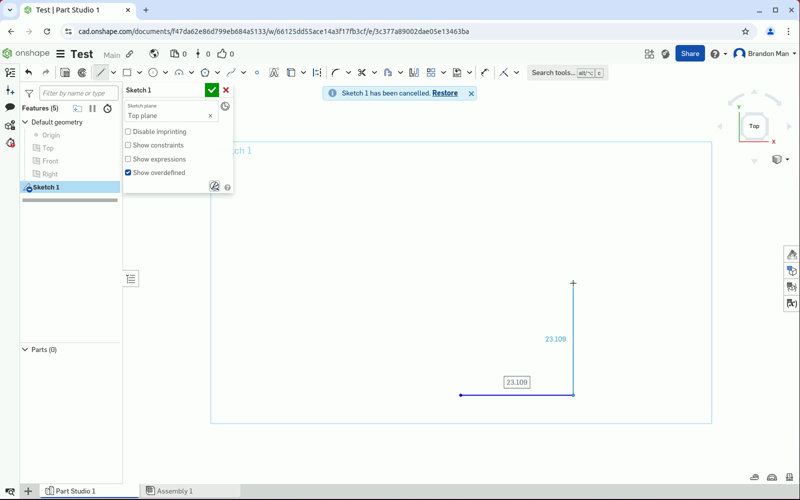
click(573, 282)
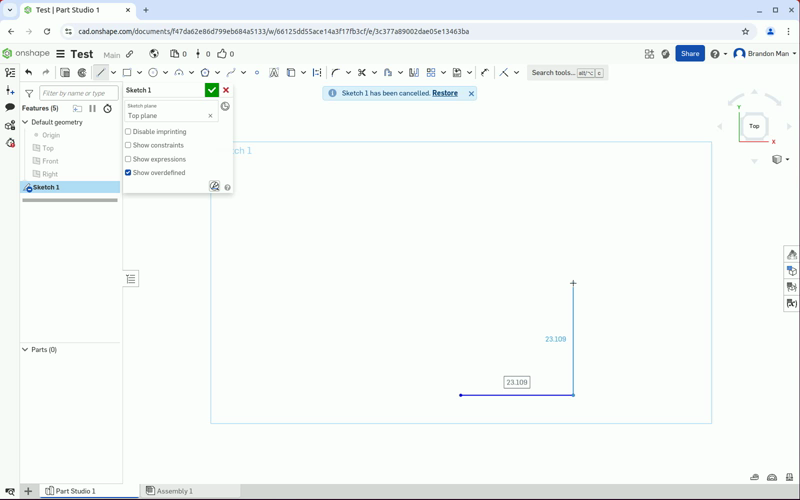
key_up(shift)
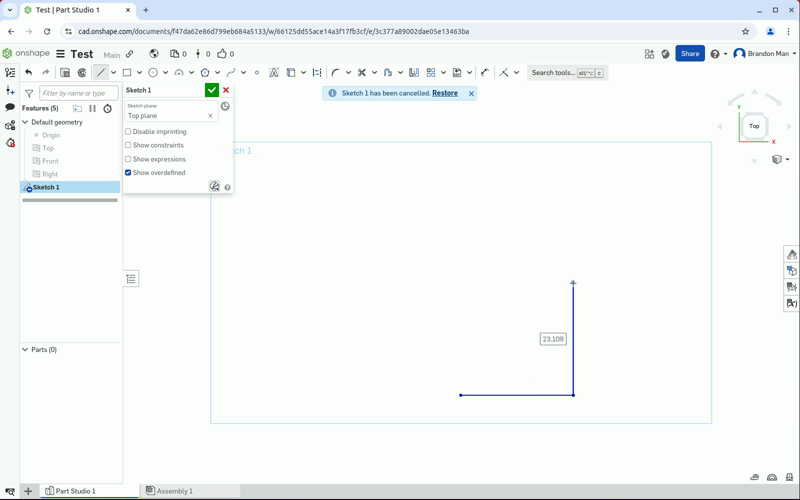
key_down(shift)
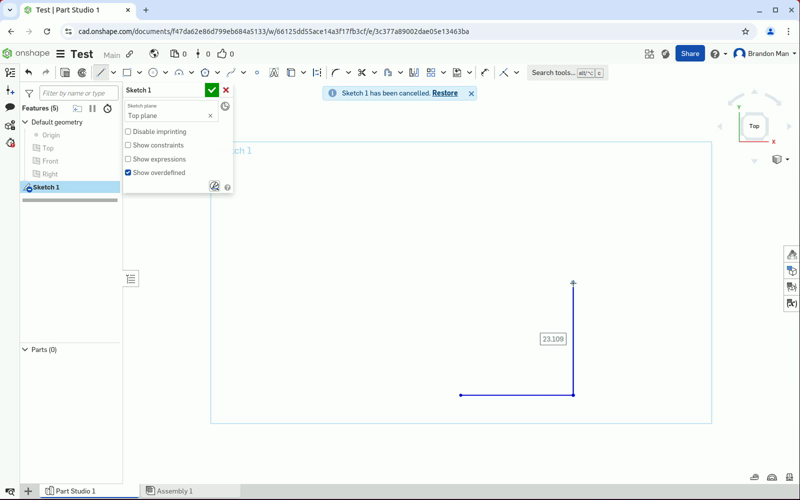
mouse_move(460, 282)
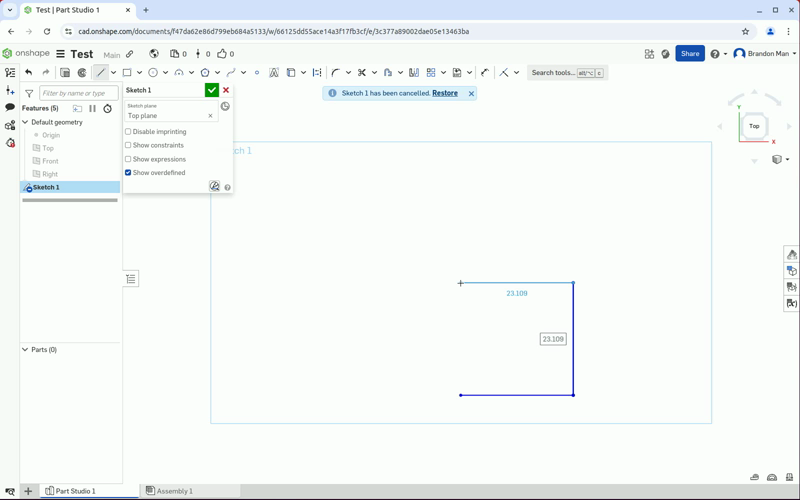
click(460, 282)
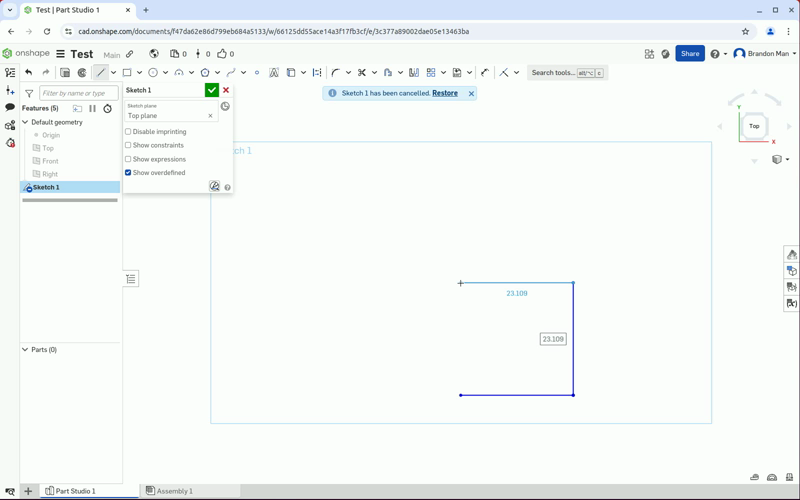
key_up(shift)
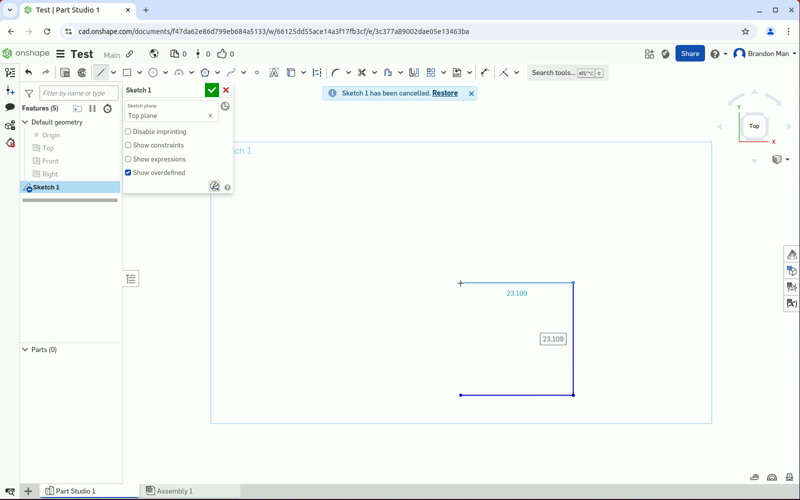
key_down(shift)
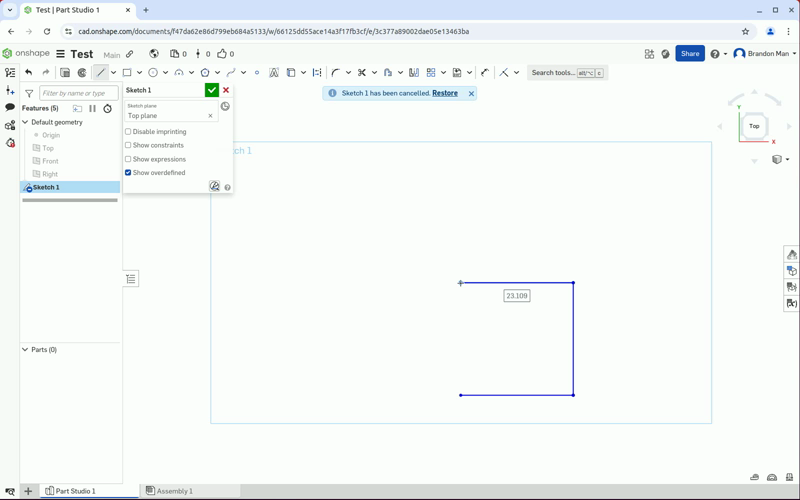
mouse_move(460, 395)
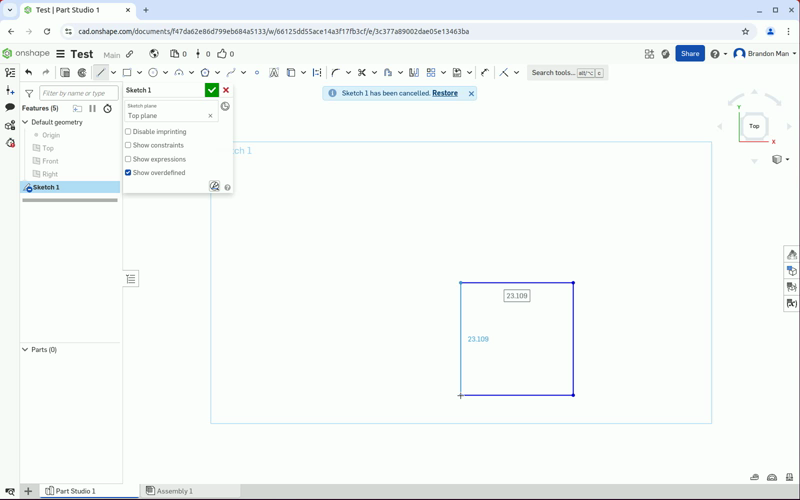
key_up(shift)
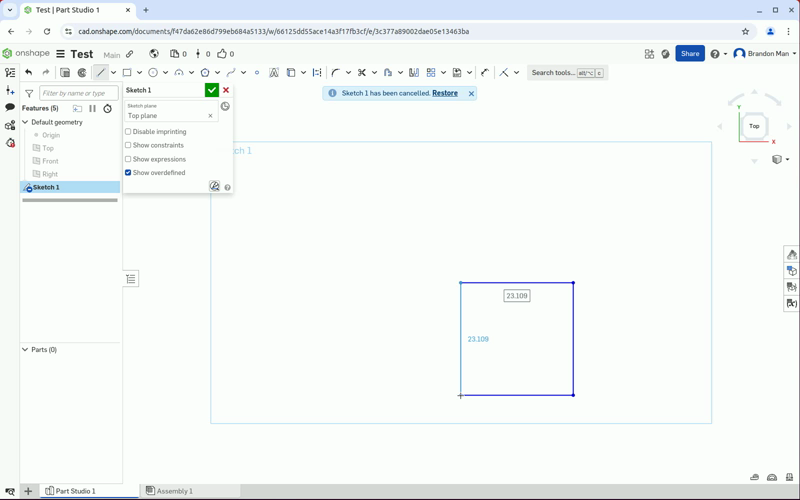
click(460, 395)
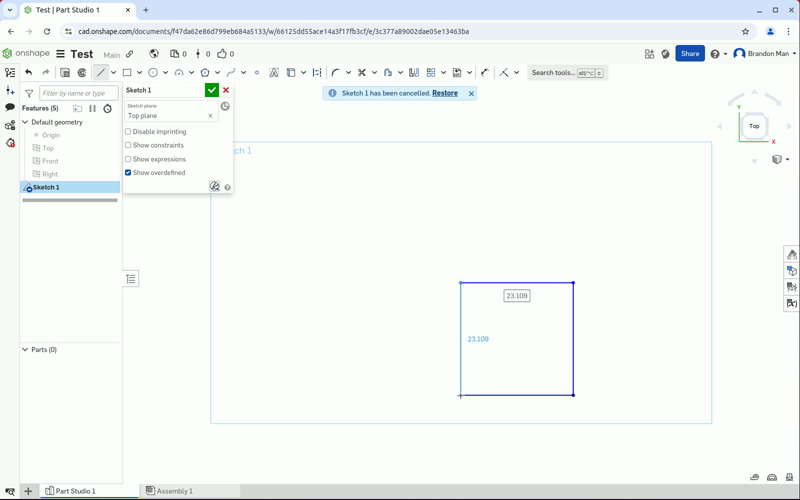
key(esc)
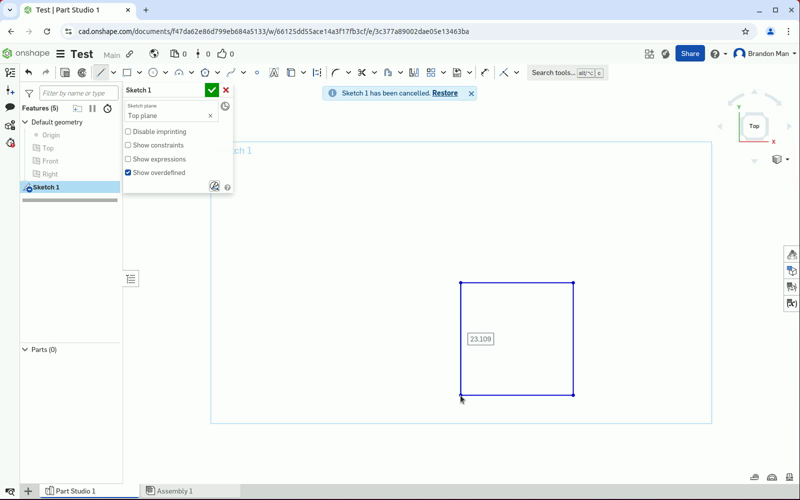
mouse_move(494, 380)
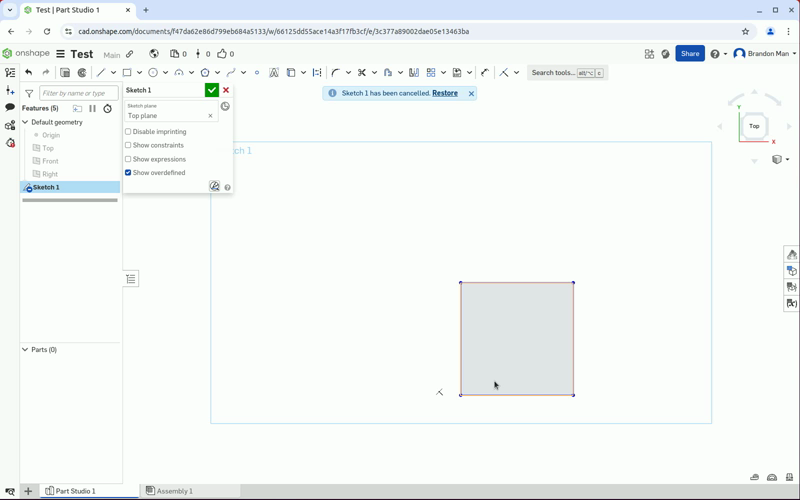
click(494, 380)
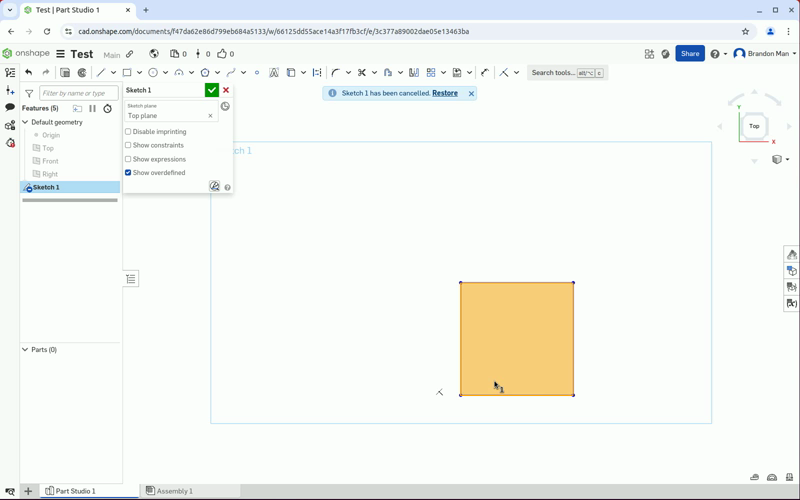
mouse_move(73, 352)
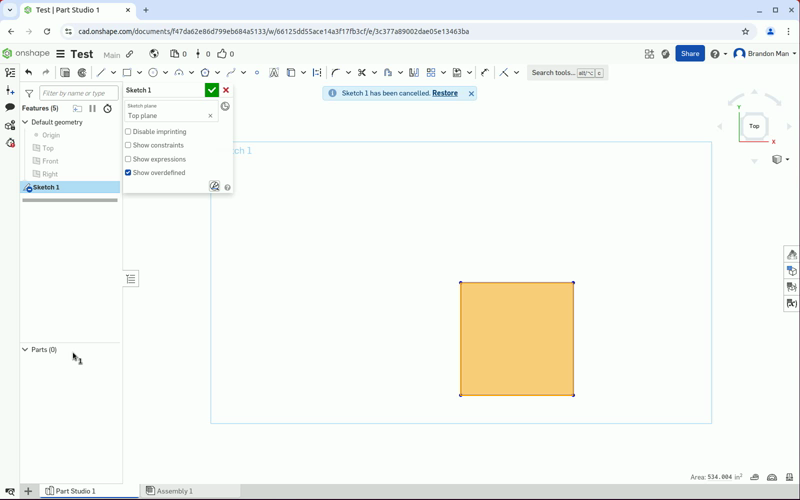
key(shift+y)
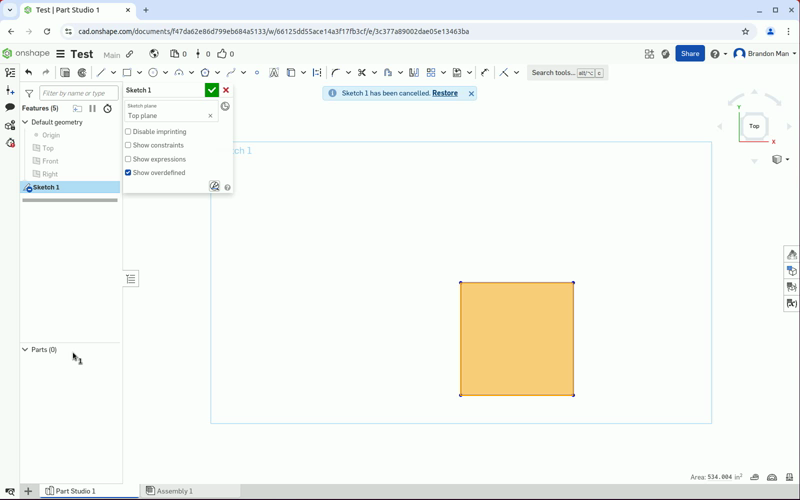
key(shift+e)
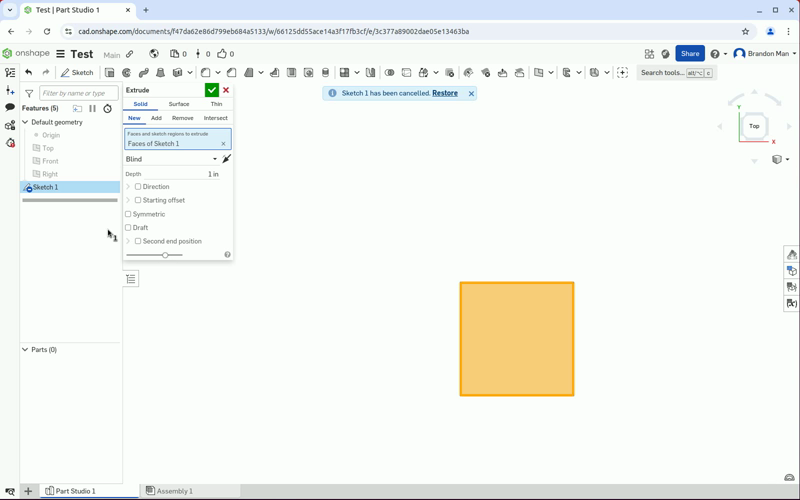
mouse_move(143, 106)
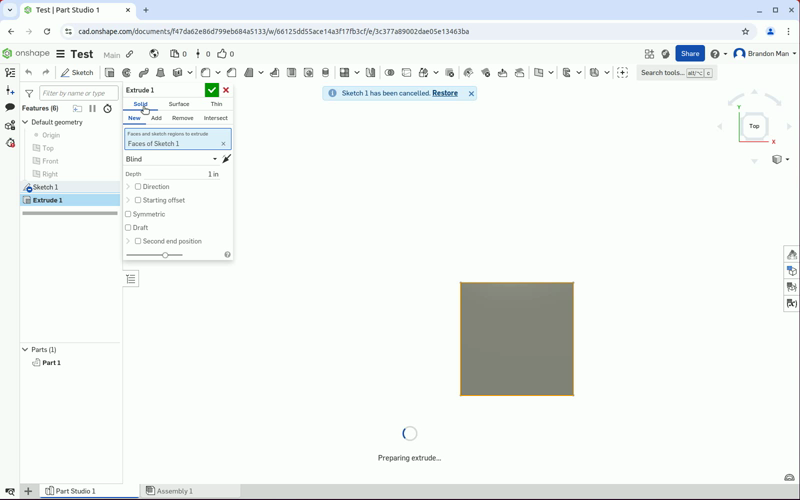
click(143, 106)
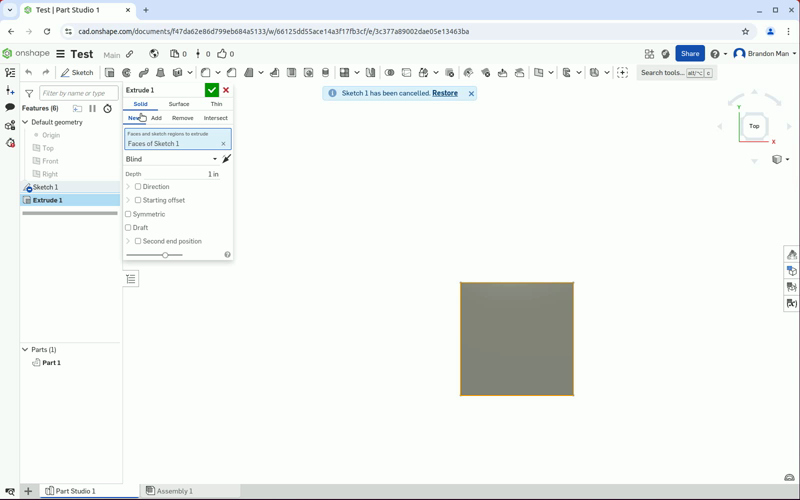
mouse_move(137, 120)
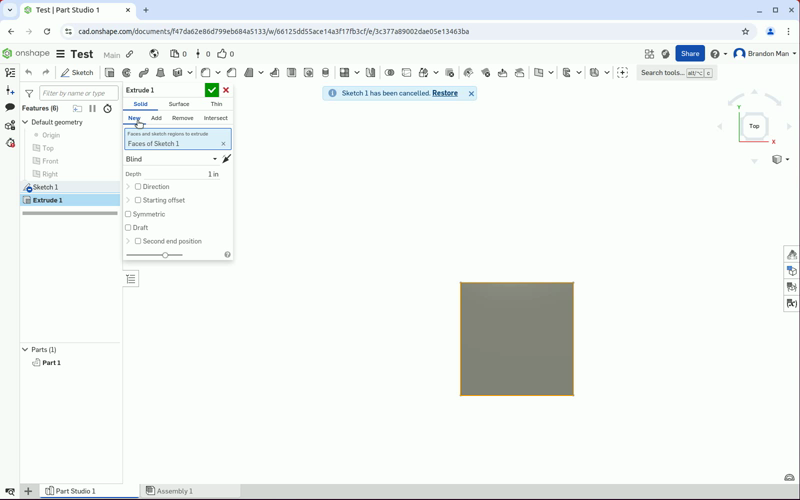
click(137, 120)
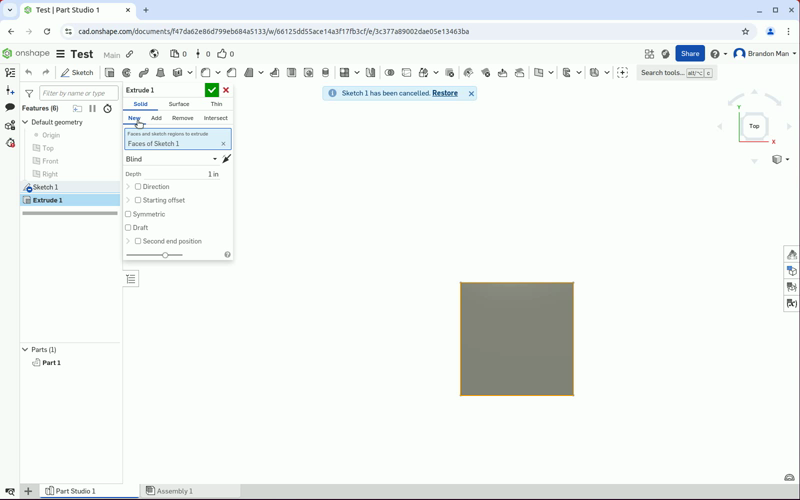
key(tab, 4)
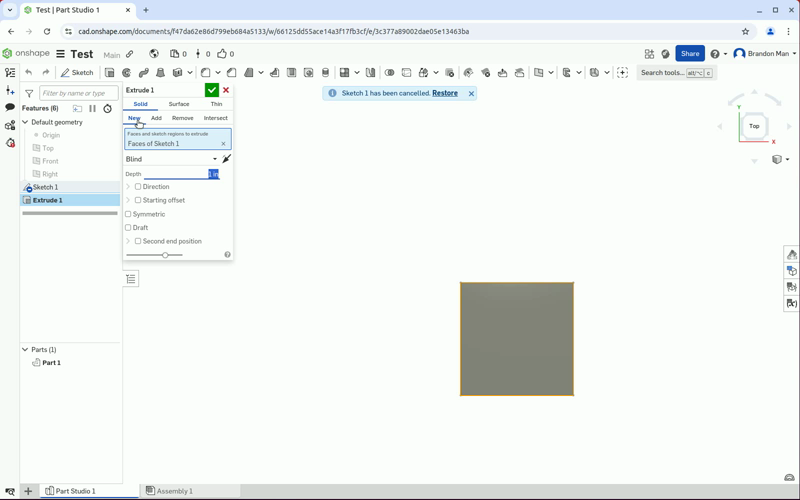
text(2.648)
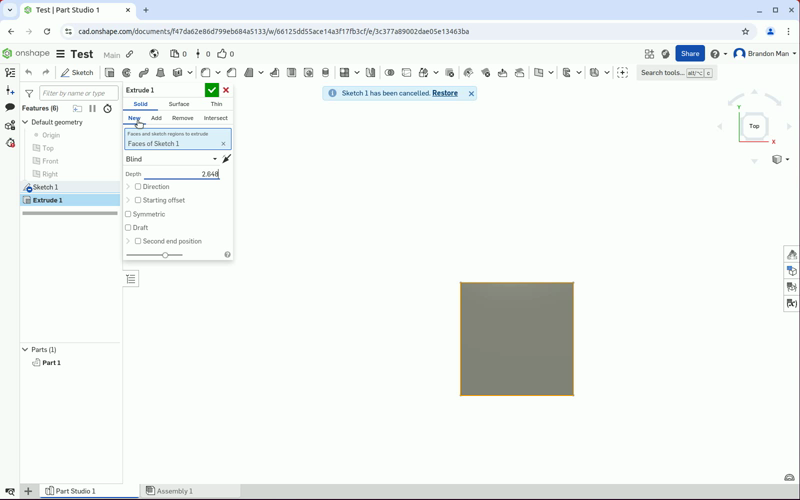
key(enter)
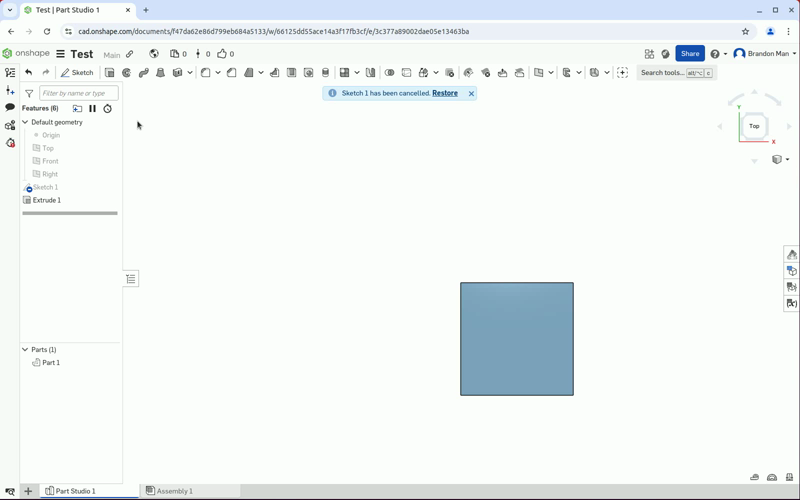
key(shift+h)
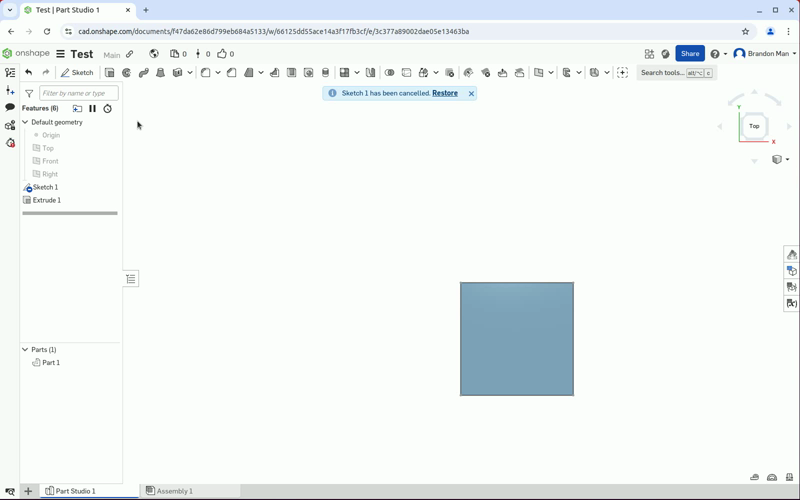
key(shift+h)
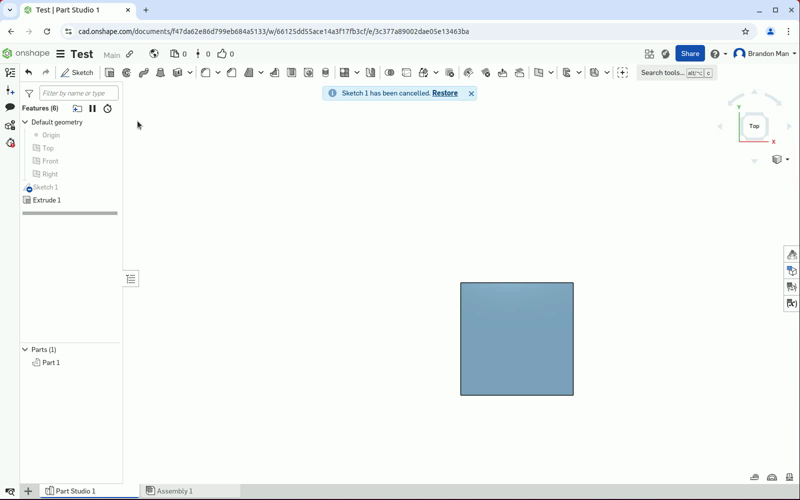
mouse_move(73, 189)
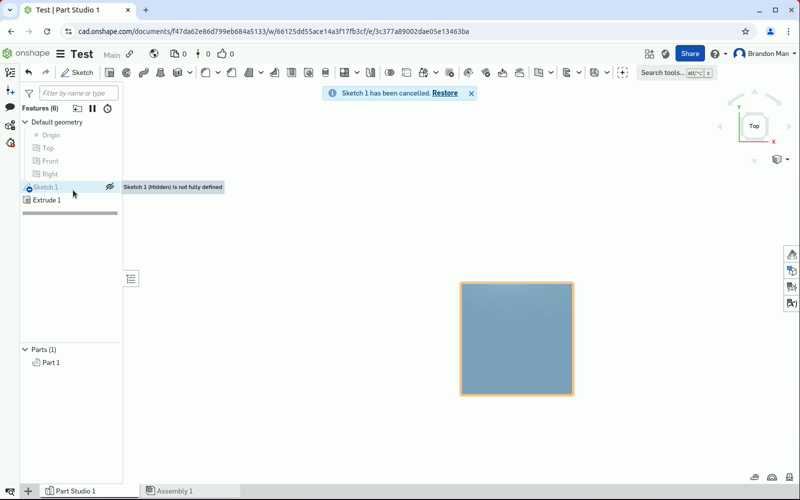
click(73, 189)
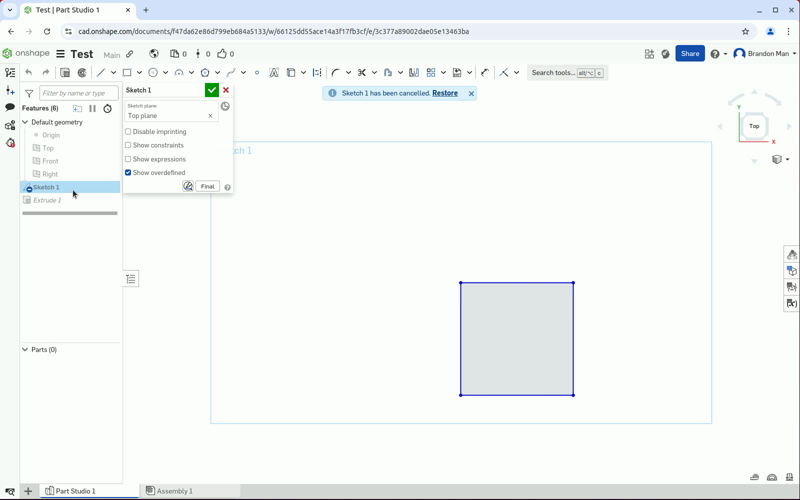
mouse_move(229, 92)
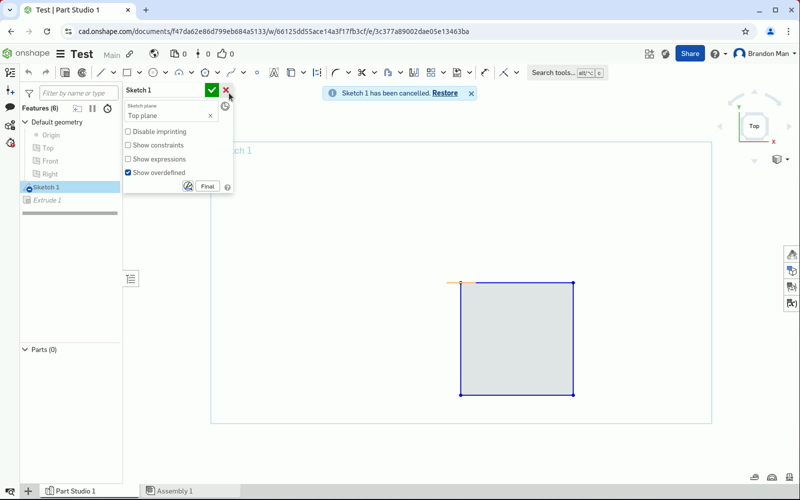
click(229, 92)
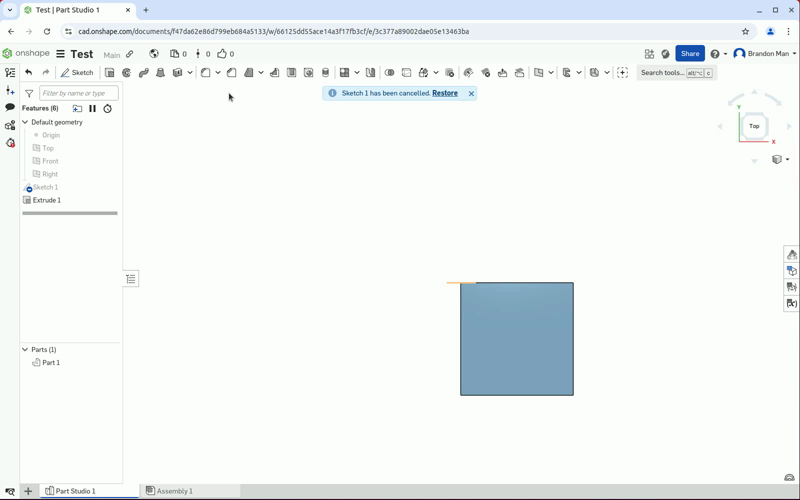
mouse_move(541, 75)
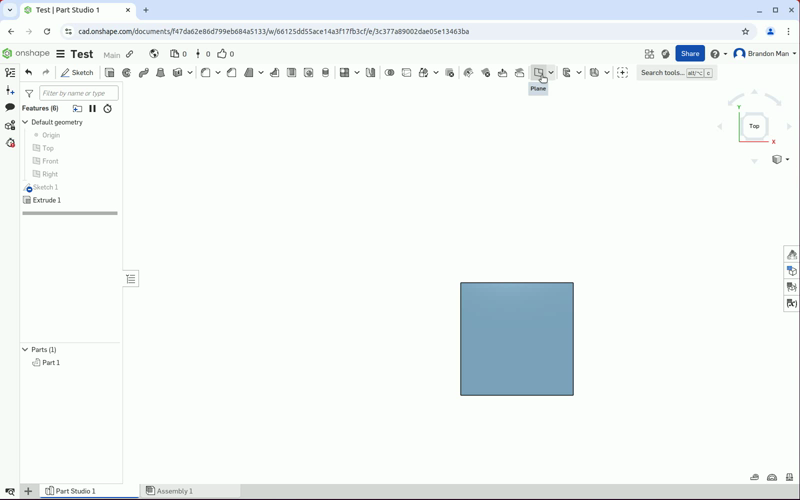
click(541, 75)
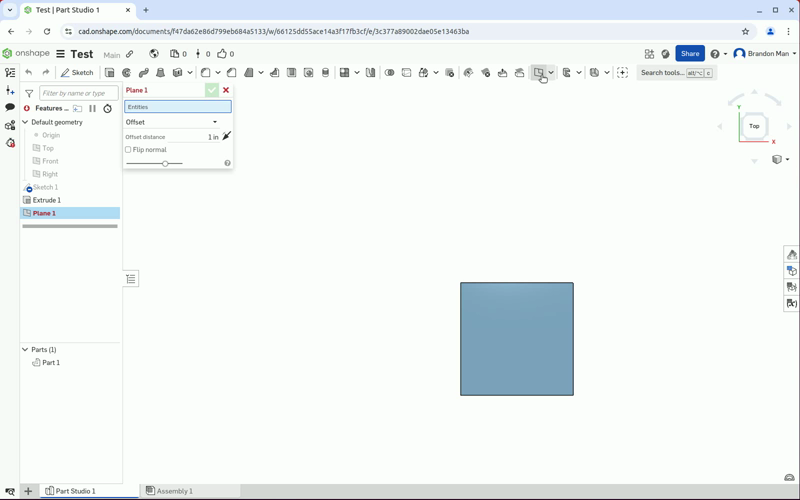
mouse_move(73, 150)
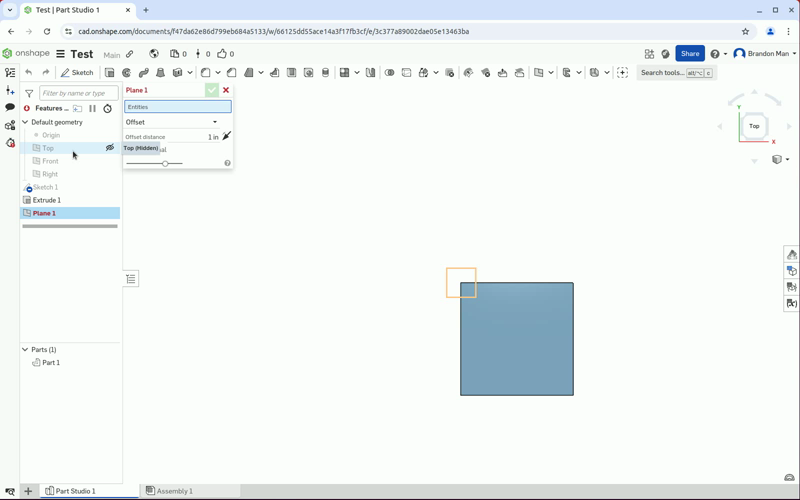
click(73, 150)
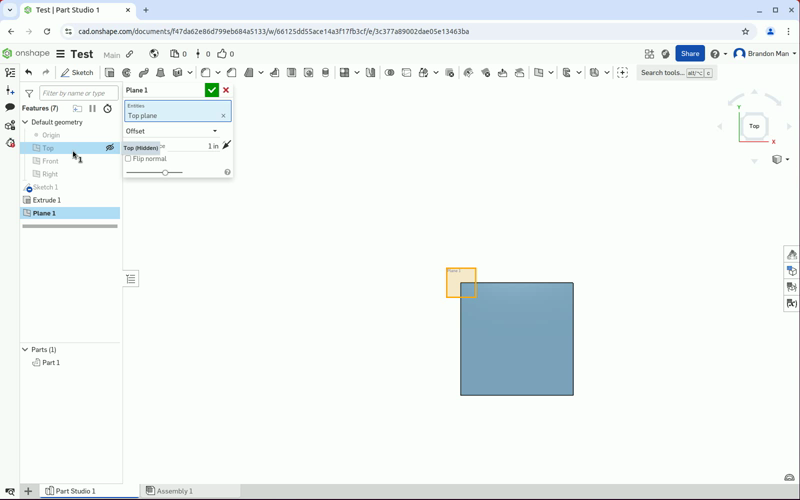
key(tab, 2)
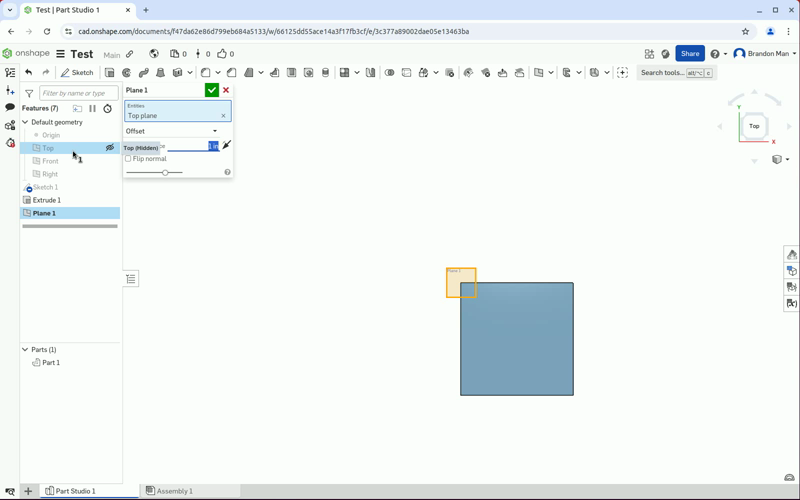
text(2.65)
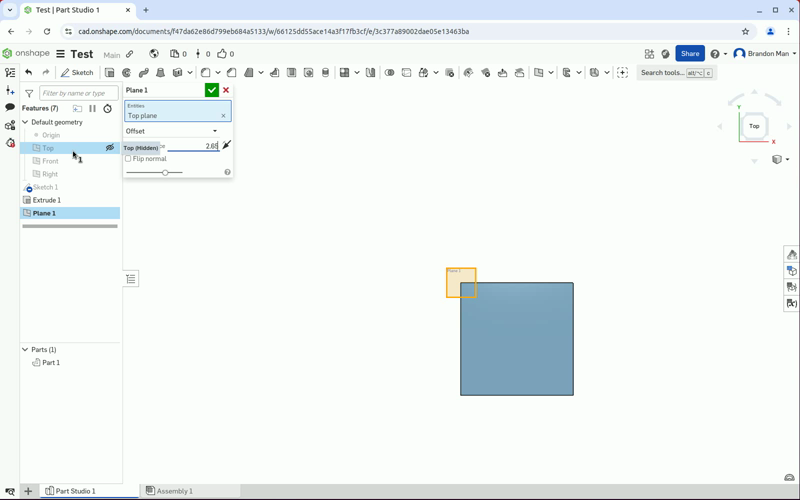
key(enter, 2)
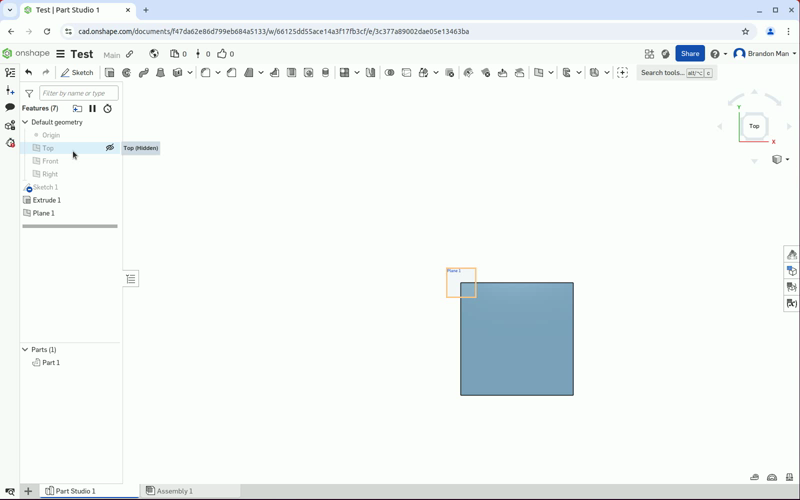
key(shift+s)
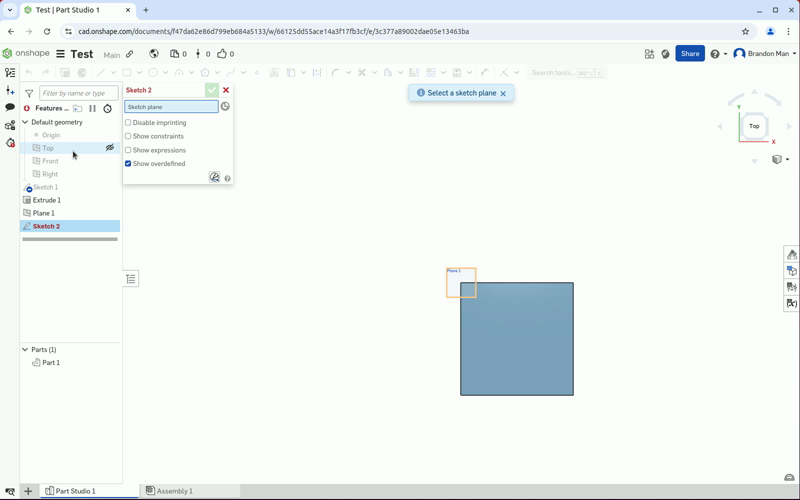
mouse_move(73, 215)
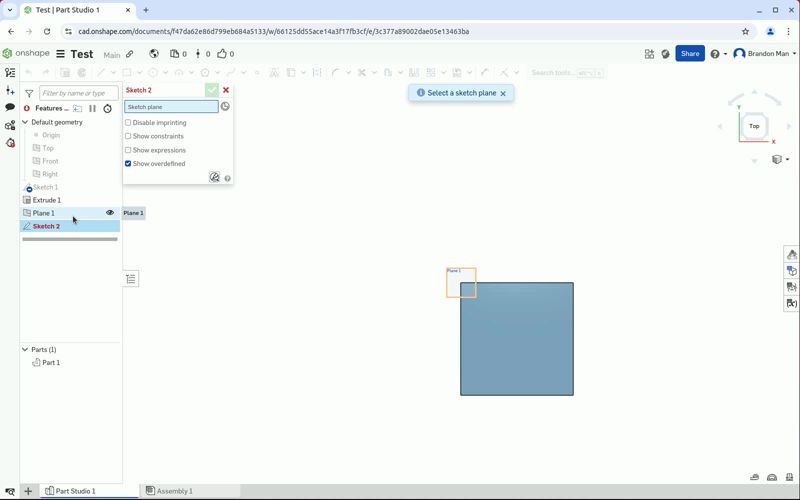
click(73, 215)
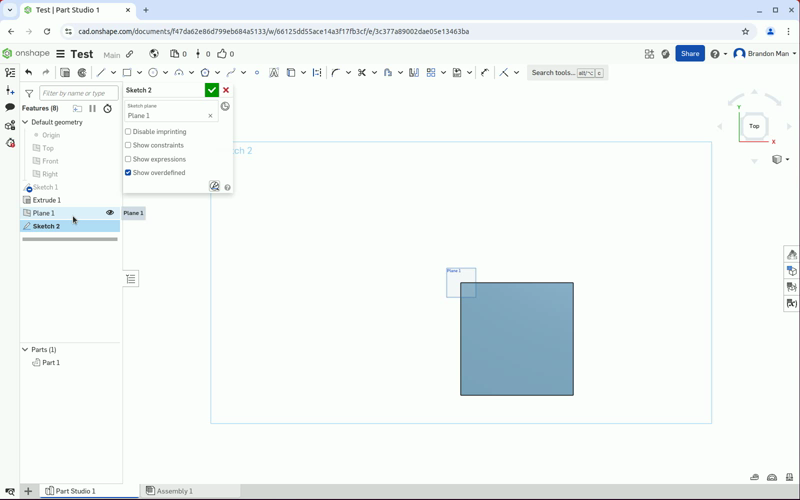
mouse_move(73, 352)
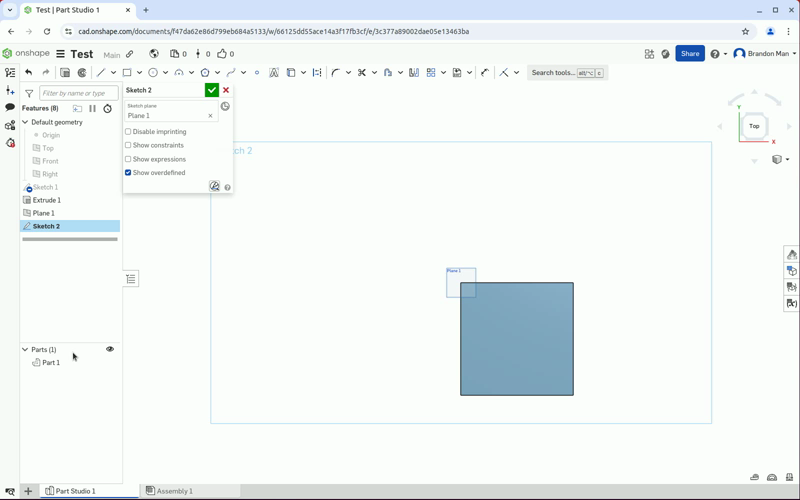
key(y)
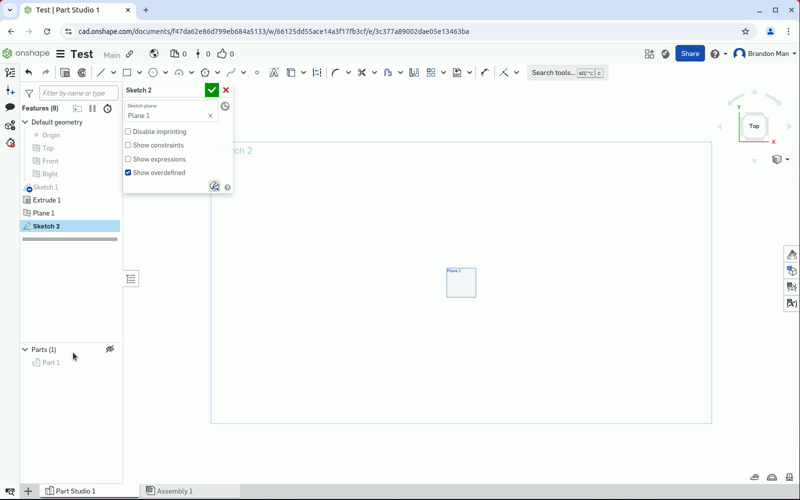
key(l)
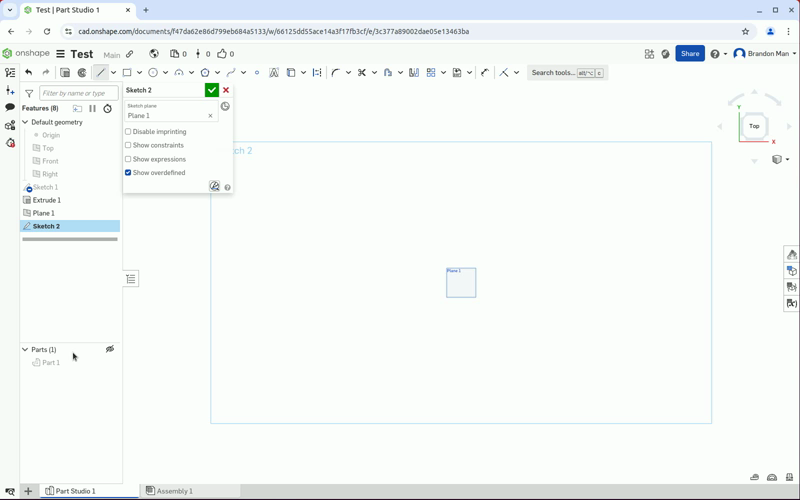
key_down(shift)
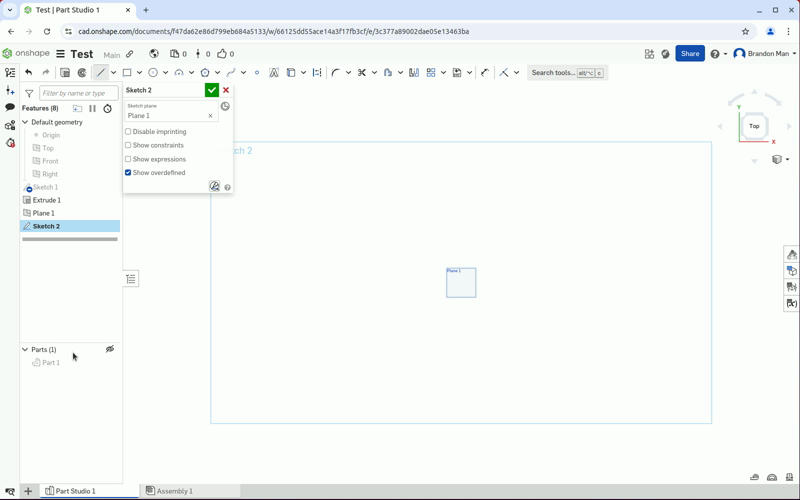
mouse_move(460, 295)
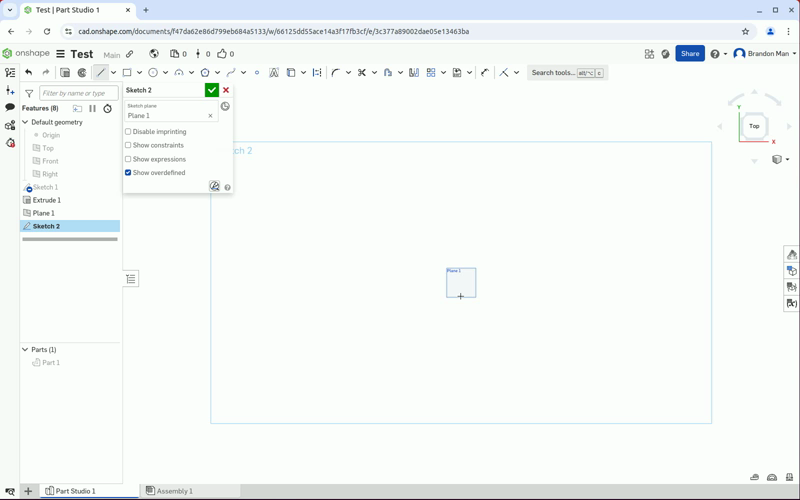
click(460, 295)
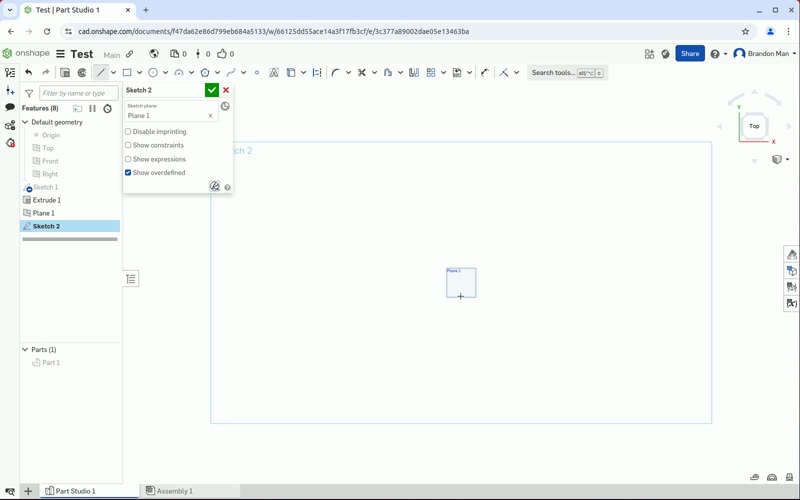
key_up(shift)
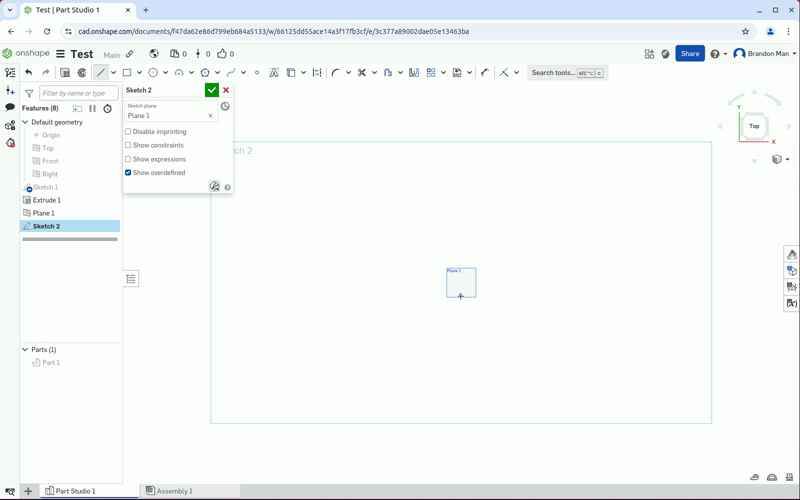
key_down(shift)
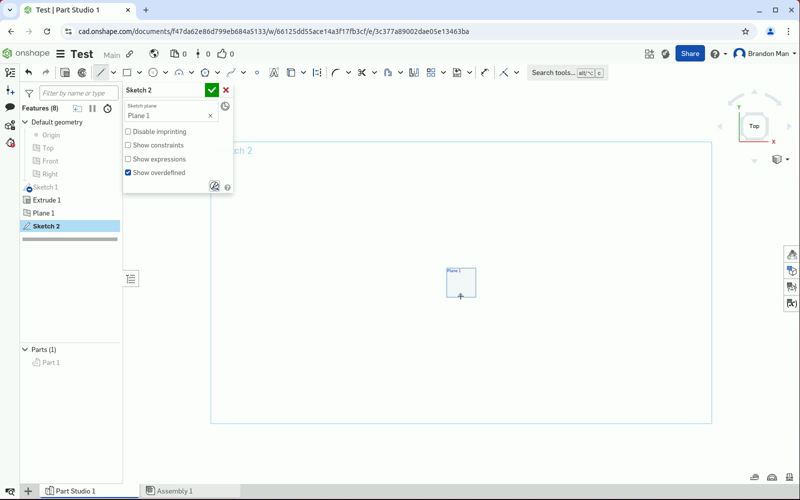
mouse_move(490, 295)
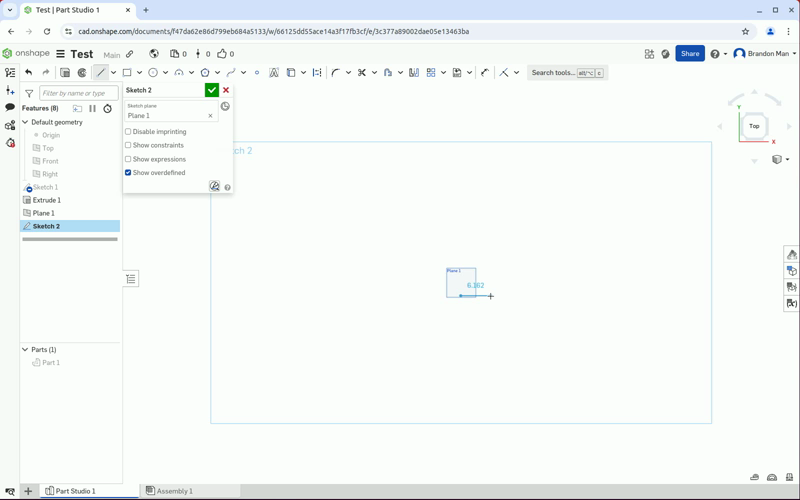
mouse_move(499, 295)
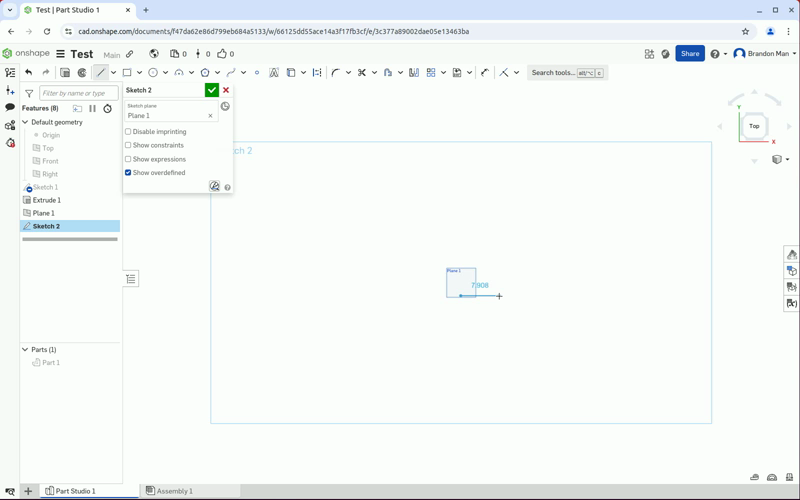
click(499, 295)
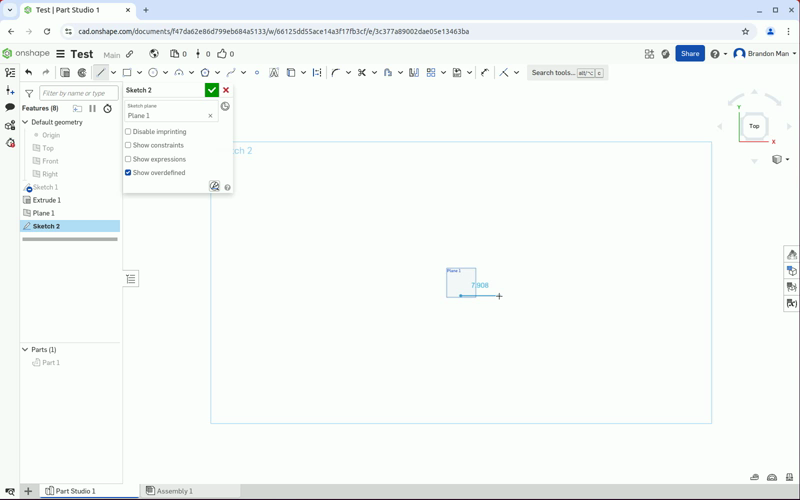
key_up(shift)
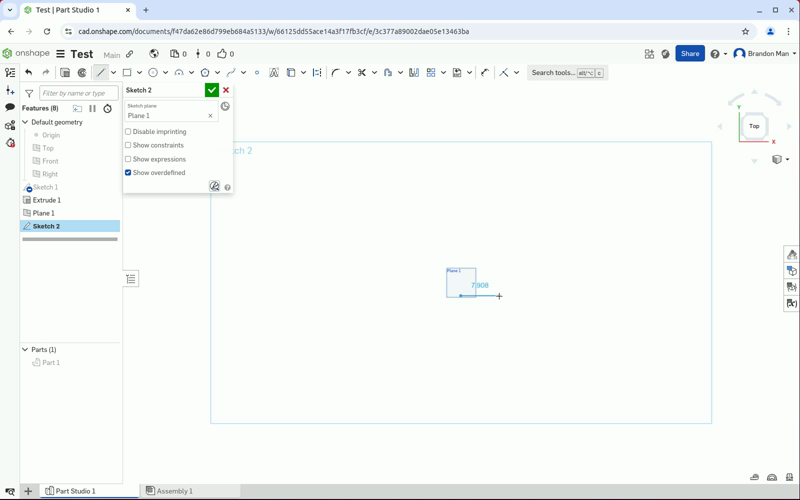
key_down(shift)
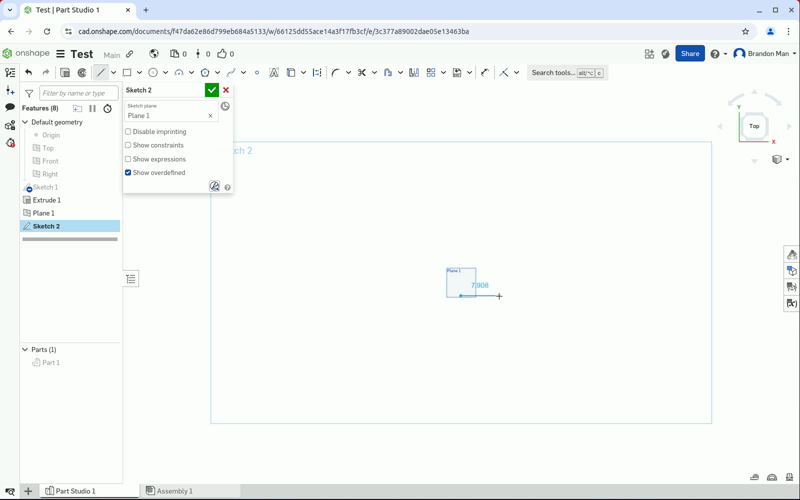
mouse_move(529, 295)
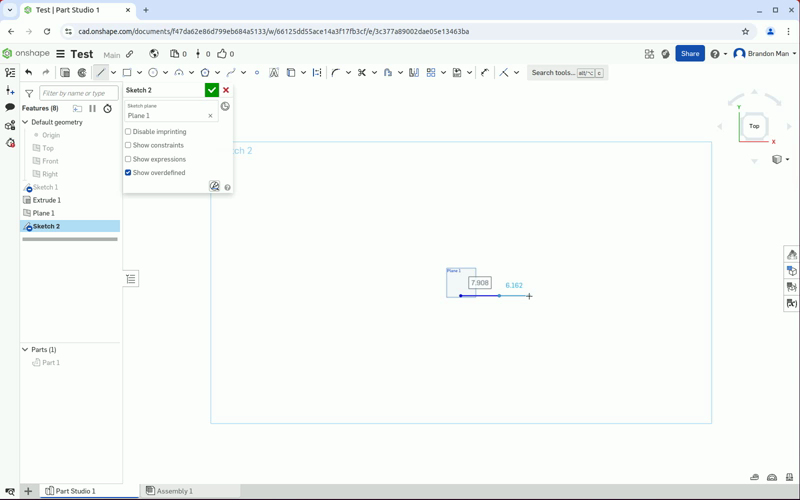
mouse_move(499, 282)
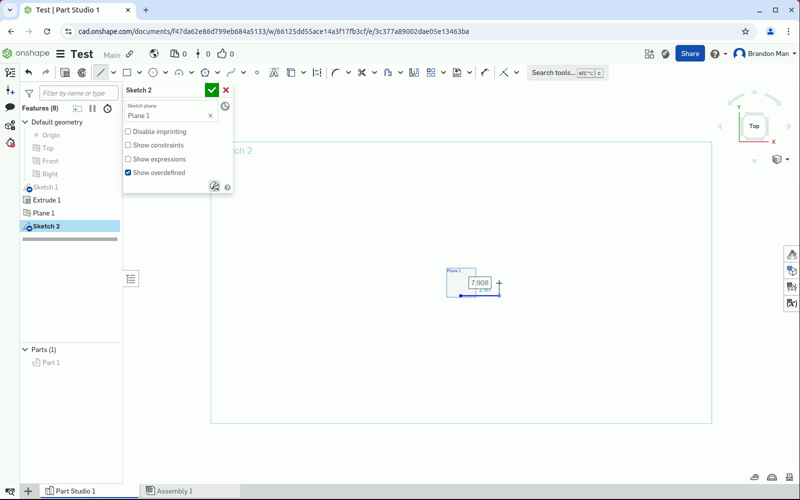
click(499, 282)
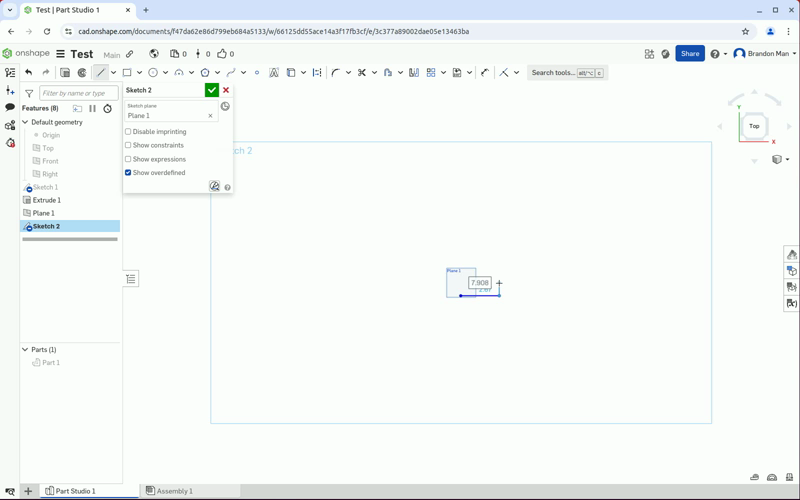
key_up(shift)
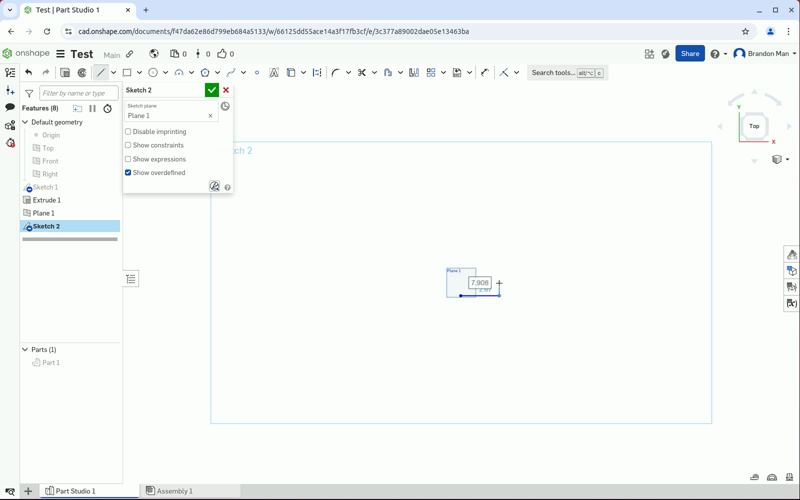
key_down(shift)
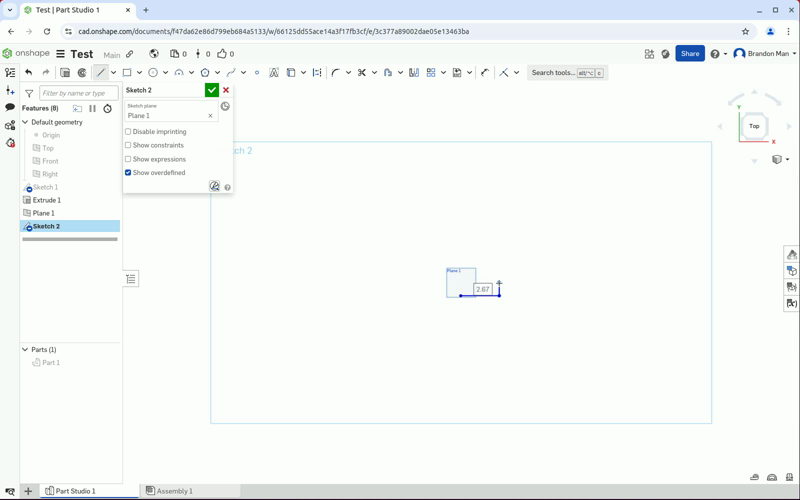
mouse_move(529, 282)
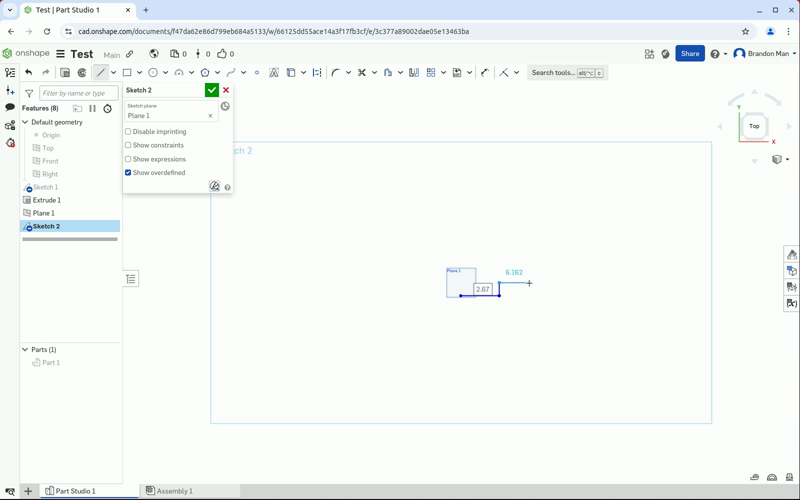
mouse_move(460, 282)
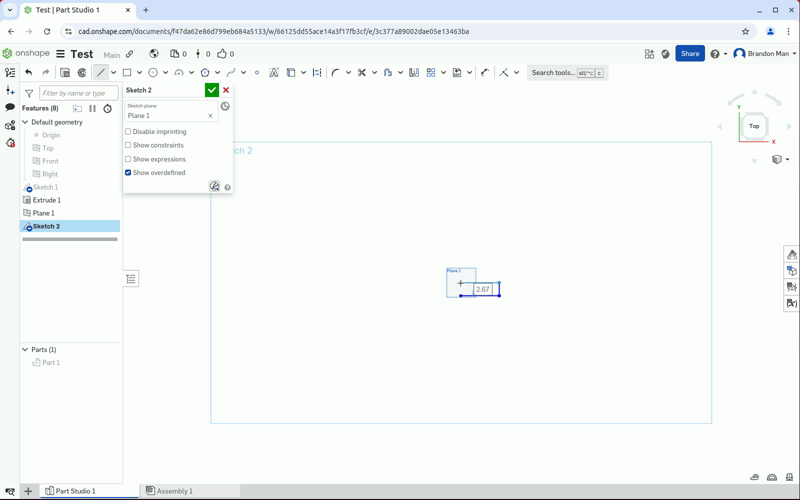
click(460, 282)
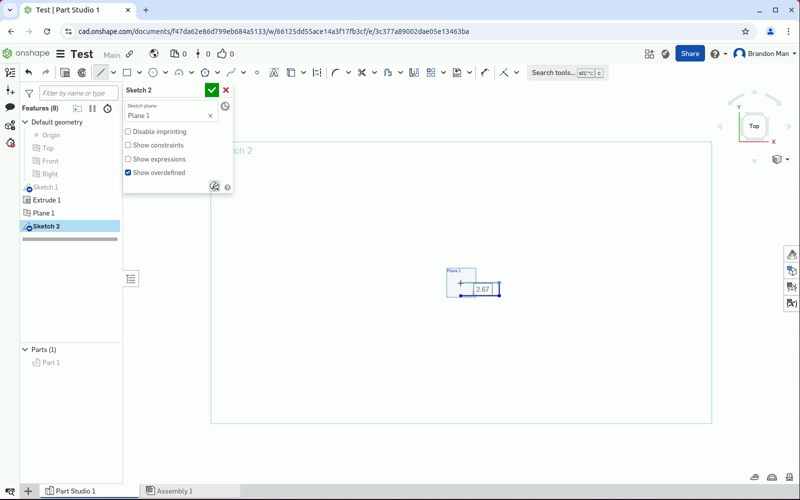
key_up(shift)
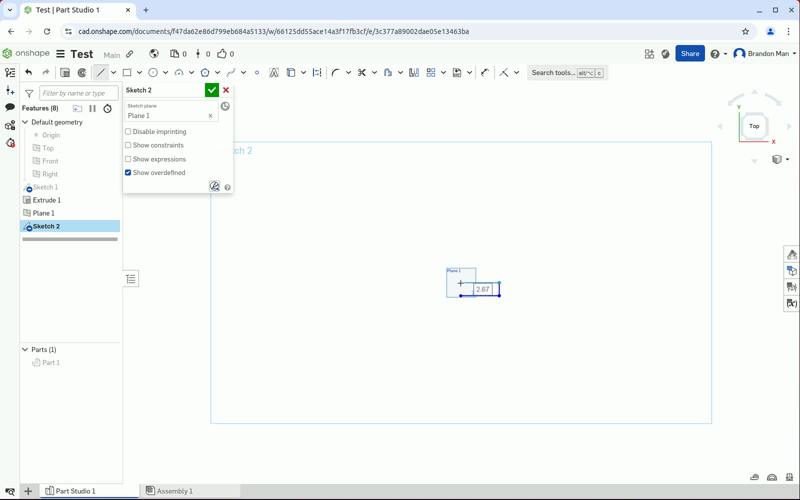
mouse_move(490, 282)
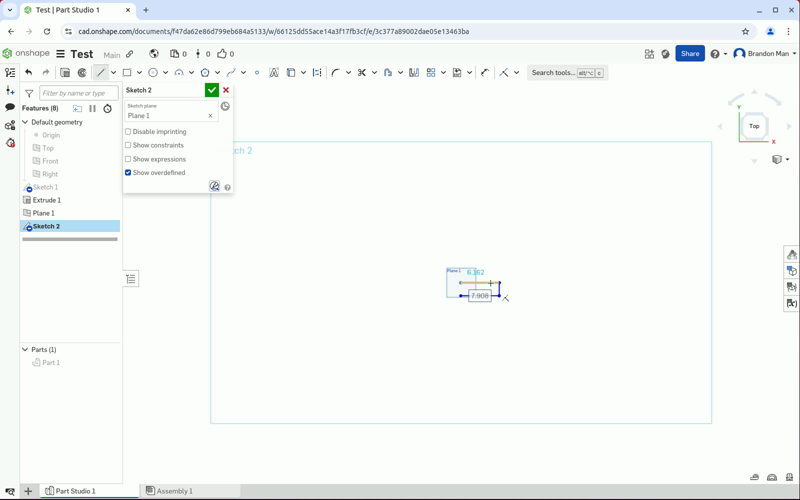
key_down(shift)
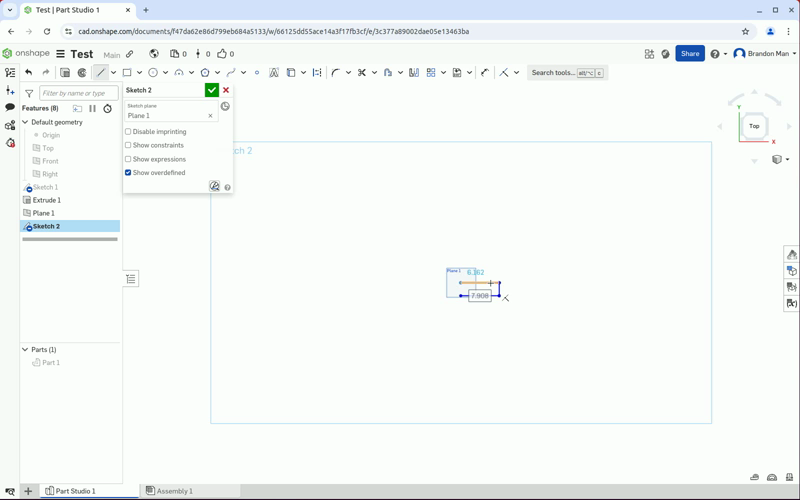
mouse_move(460, 295)
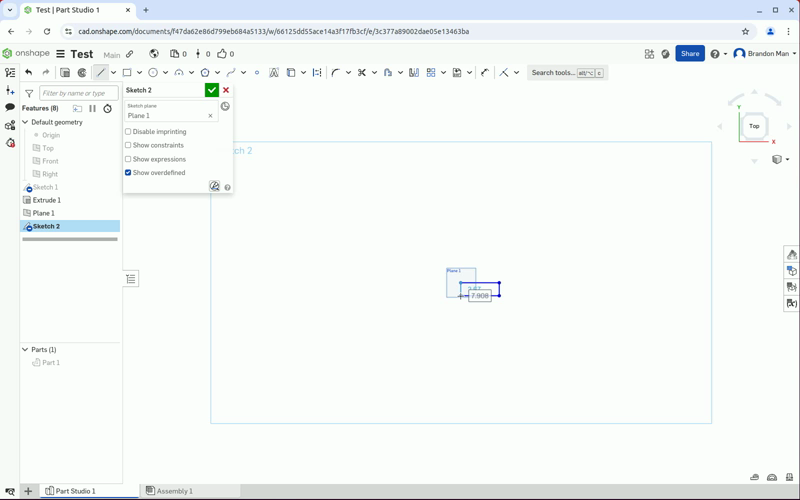
key_up(shift)
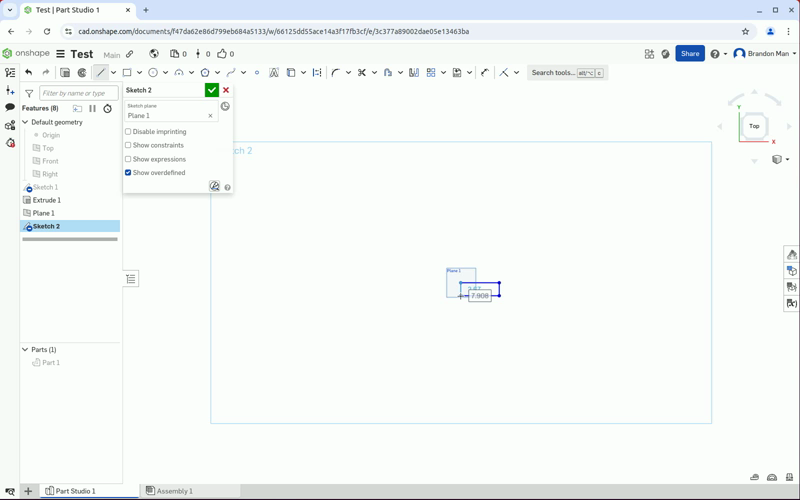
click(460, 295)
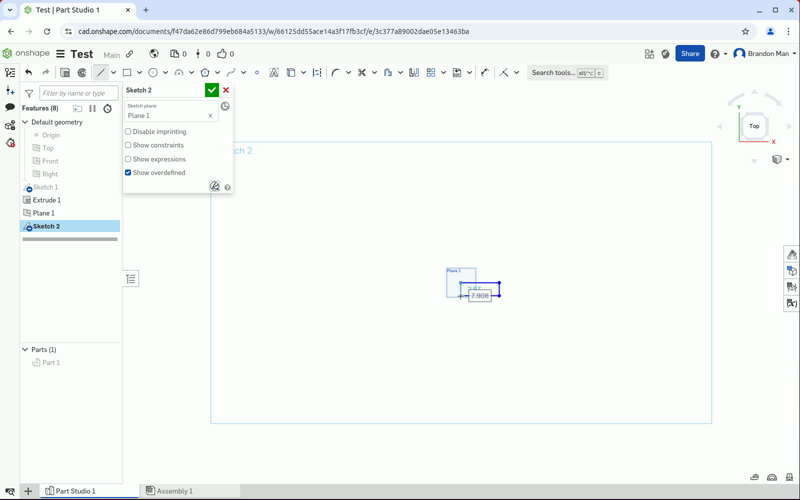
key(esc)
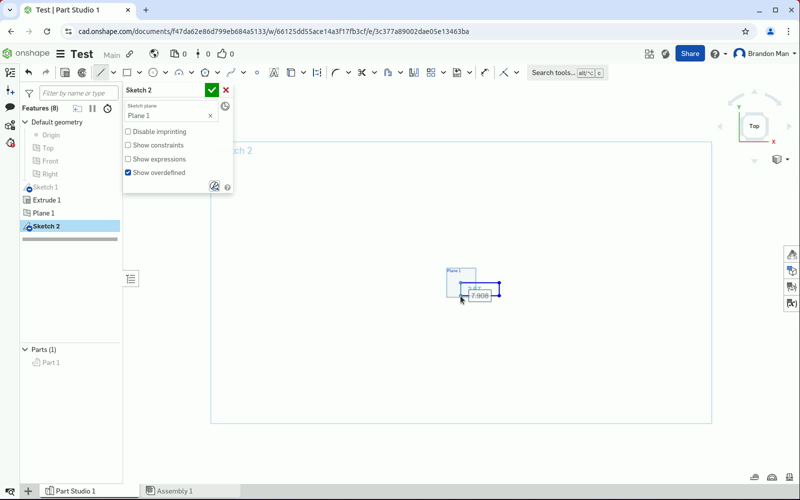
mouse_move(482, 292)
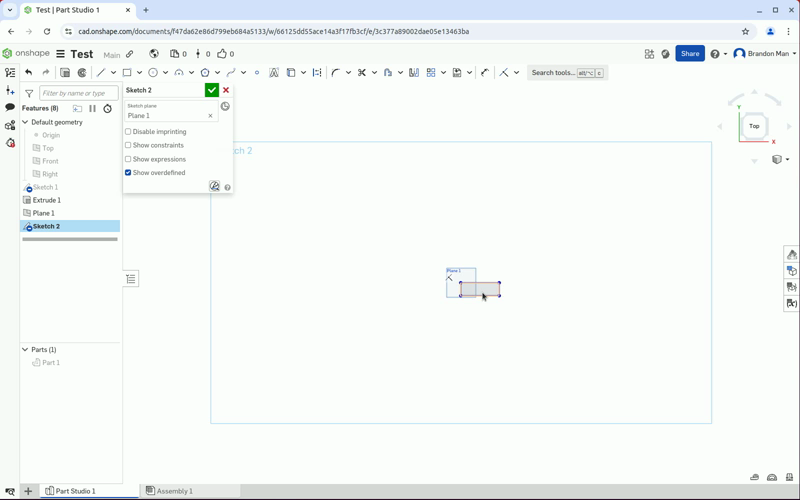
scroll(6)
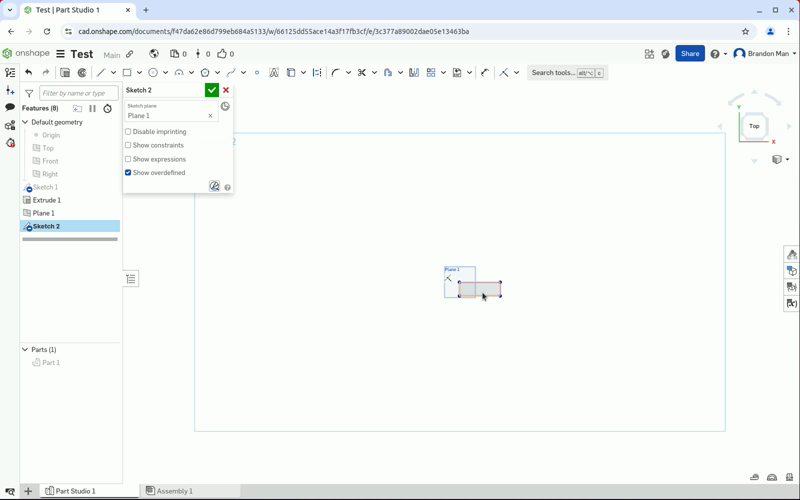
scroll(6)
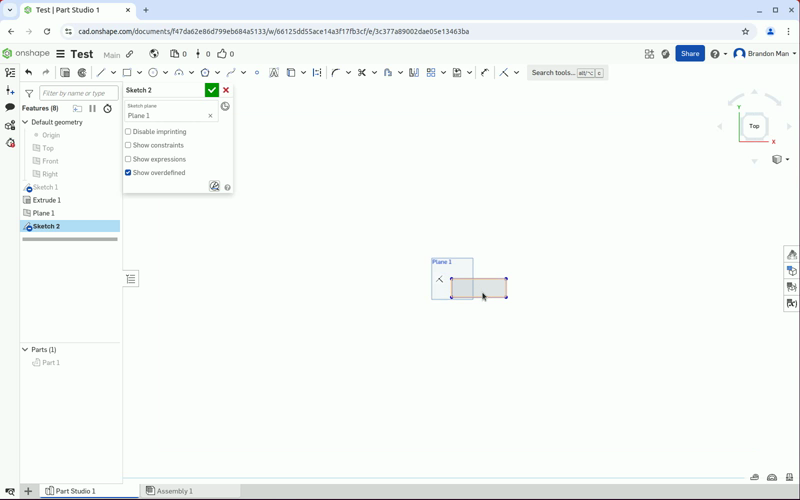
scroll(6)
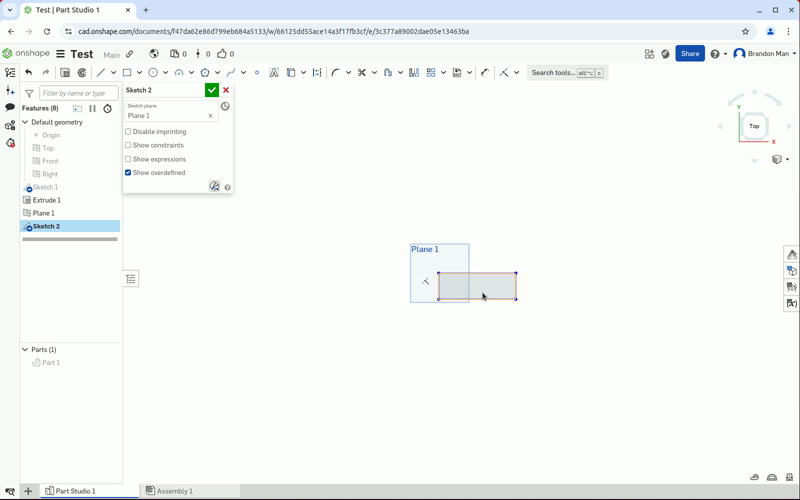
scroll(6)
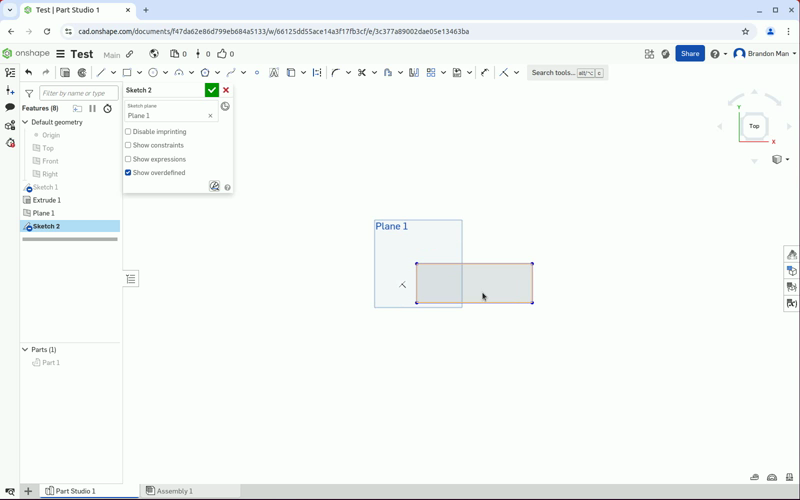
scroll(6)
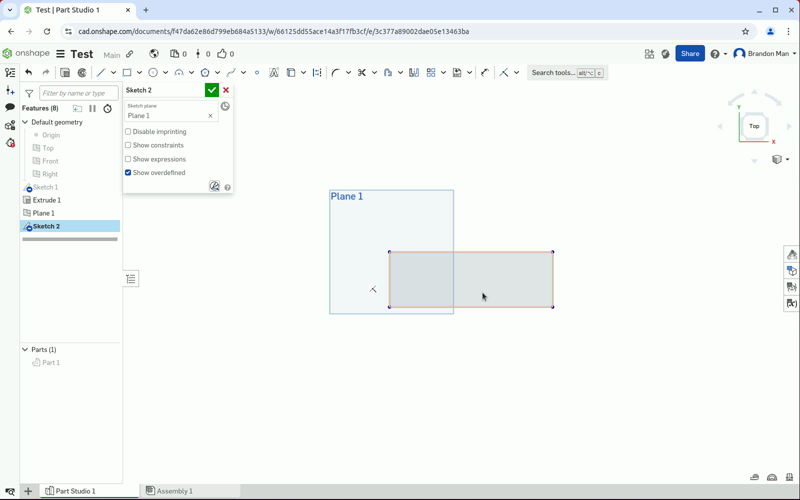
scroll(6)
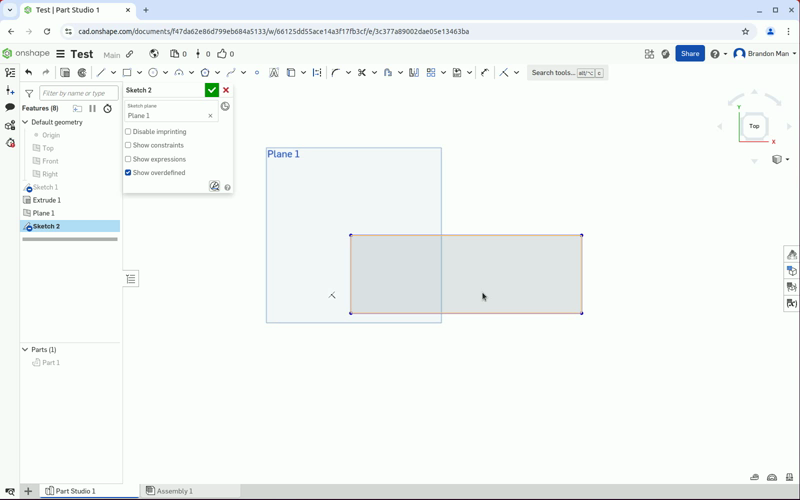
scroll(6)
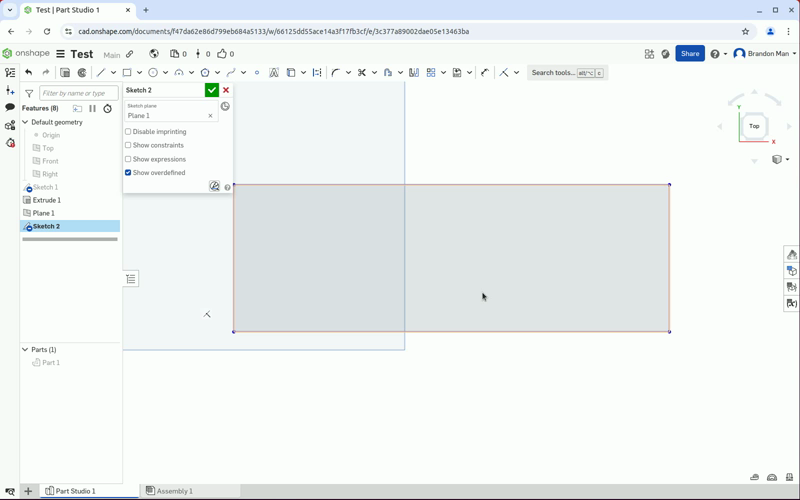
click(482, 292)
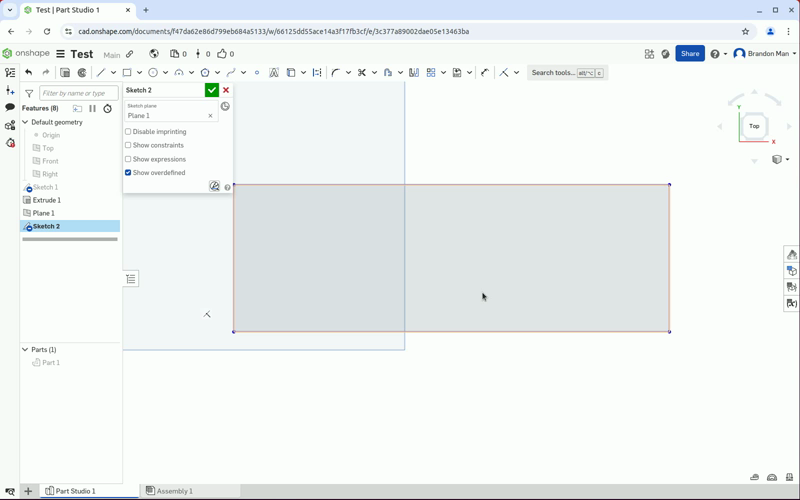
scroll(-6)
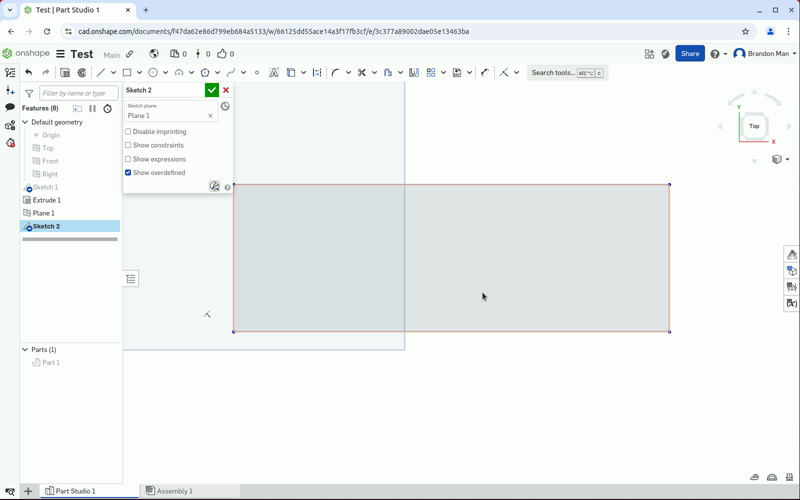
scroll(-6)
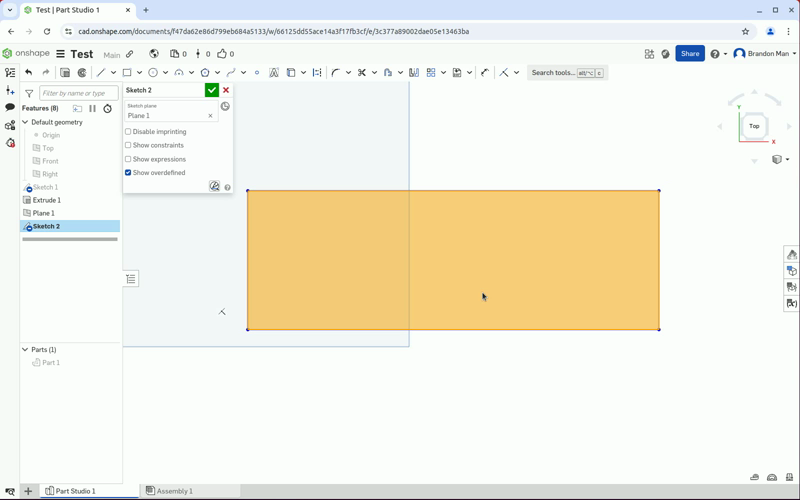
scroll(-6)
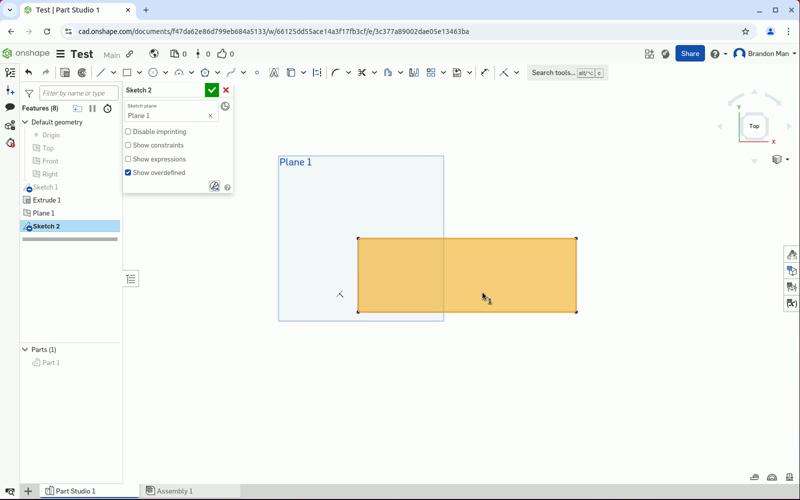
scroll(-6)
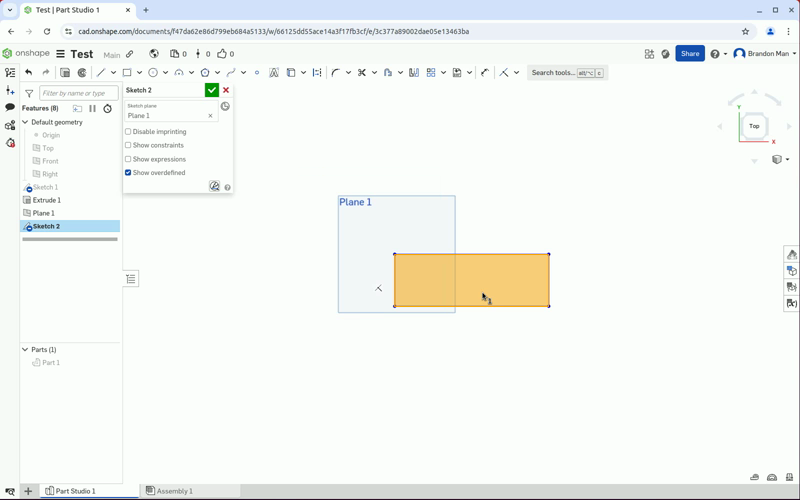
scroll(-6)
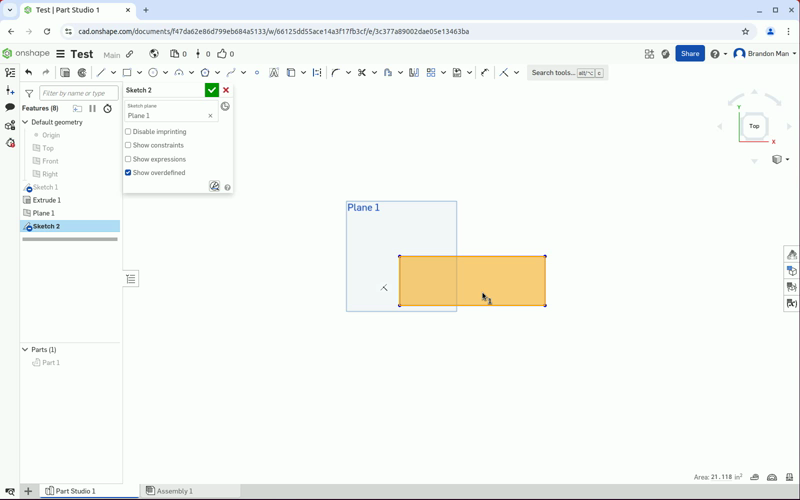
scroll(-6)
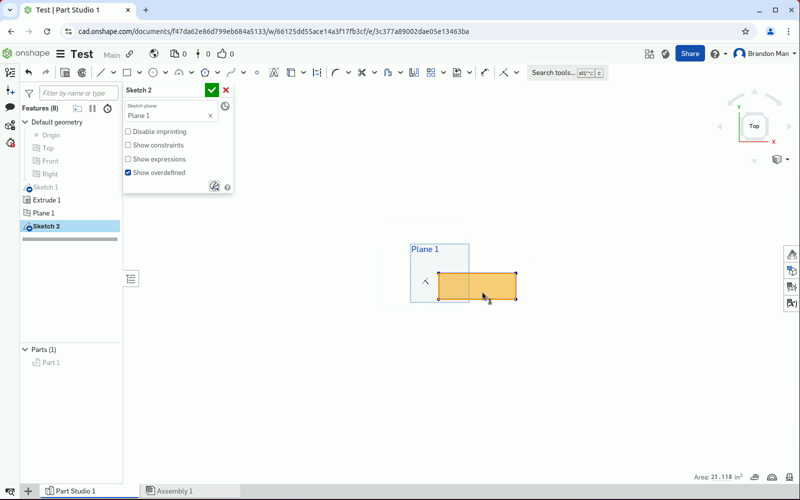
scroll(-6)
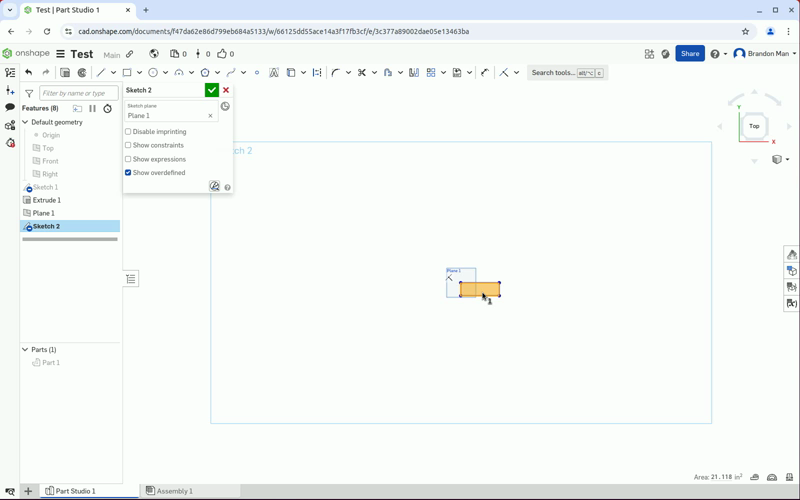
mouse_move(73, 352)
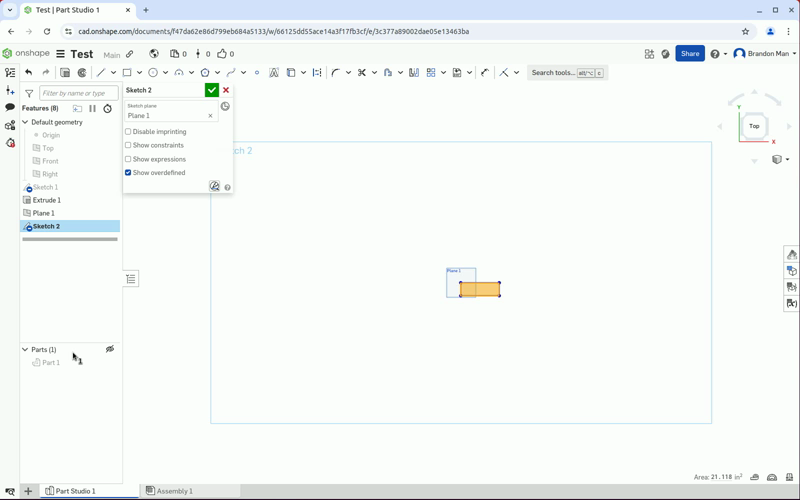
key(shift+y)
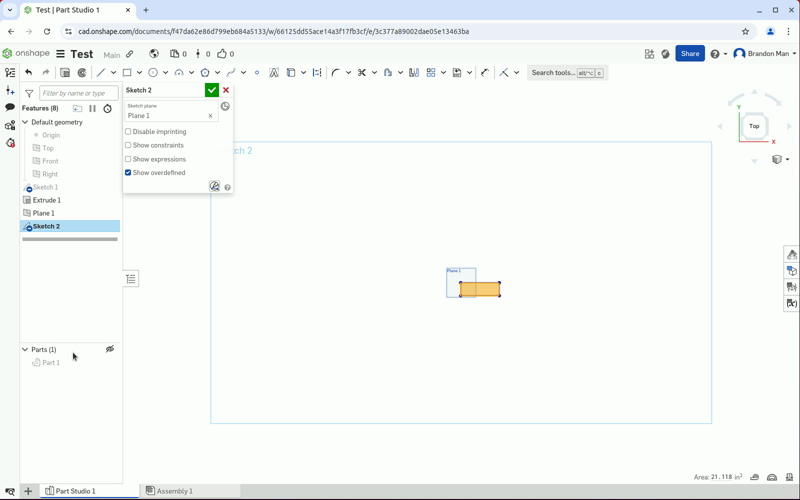
key(shift+e)
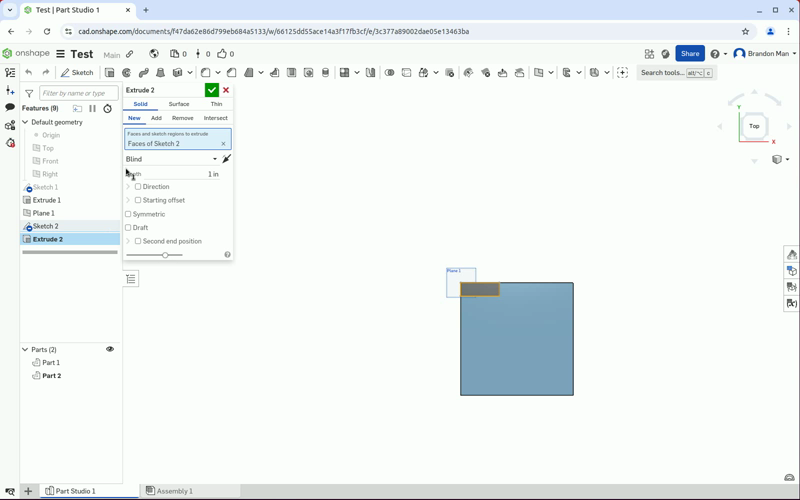
mouse_move(143, 106)
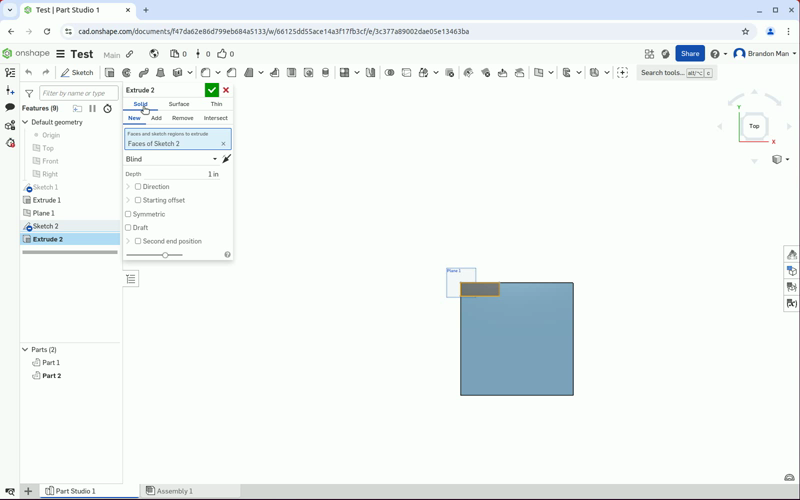
click(143, 106)
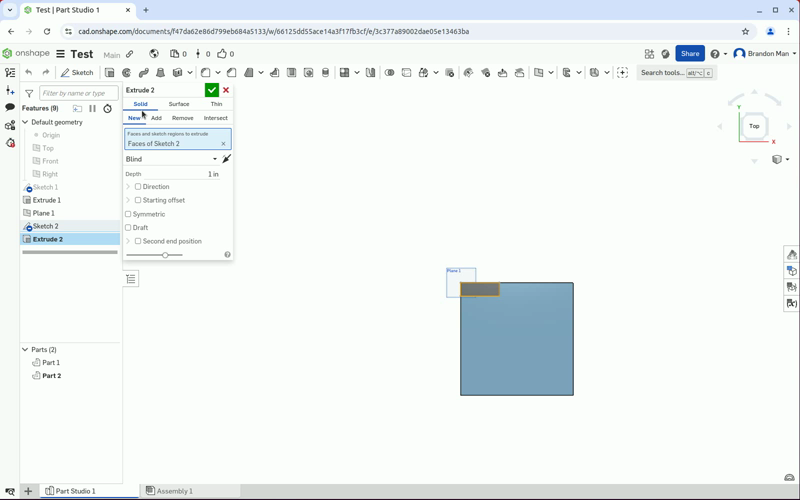
mouse_move(137, 120)
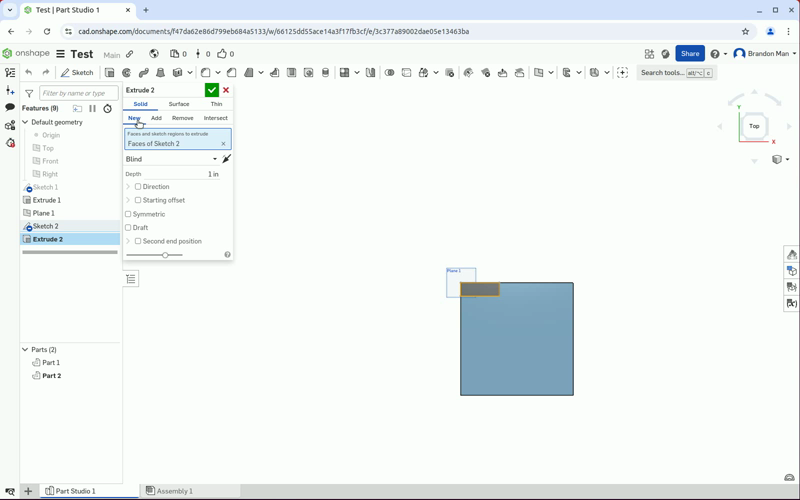
click(137, 120)
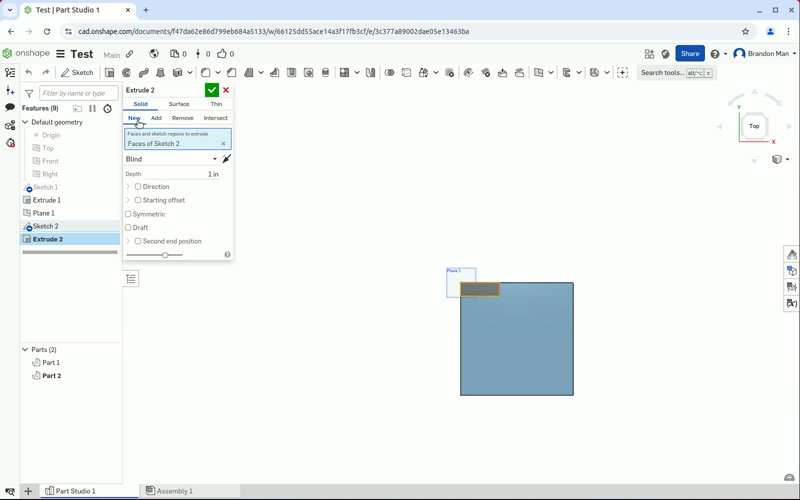
key(tab, 4)
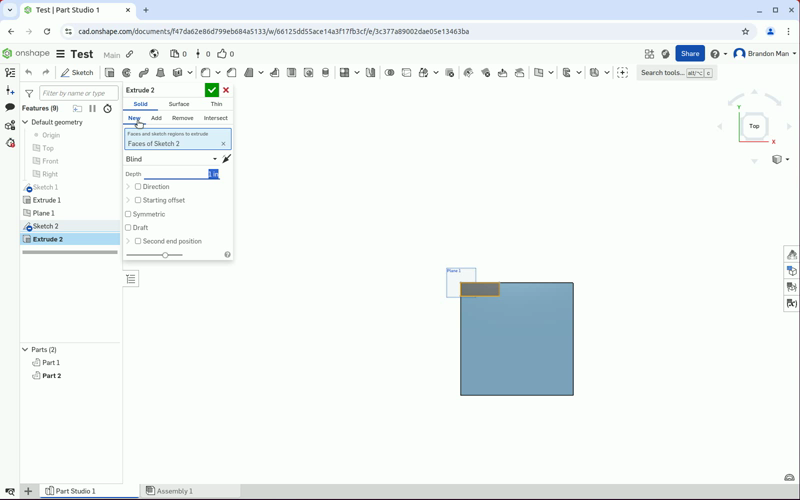
text(10.351)
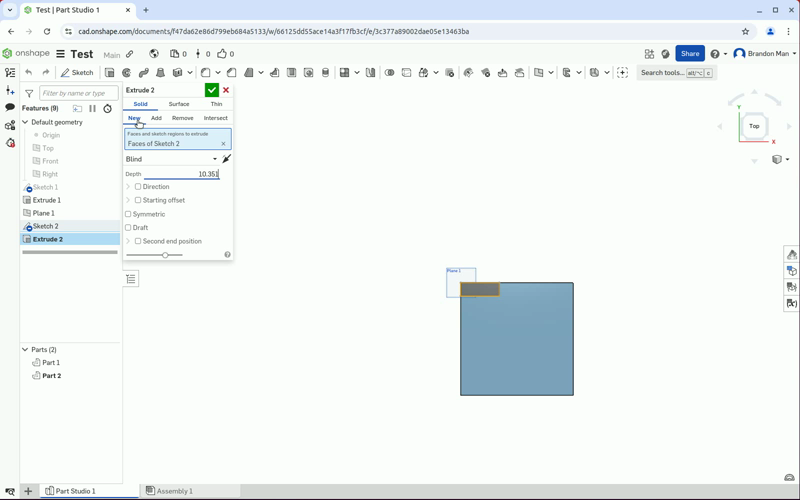
key(enter)
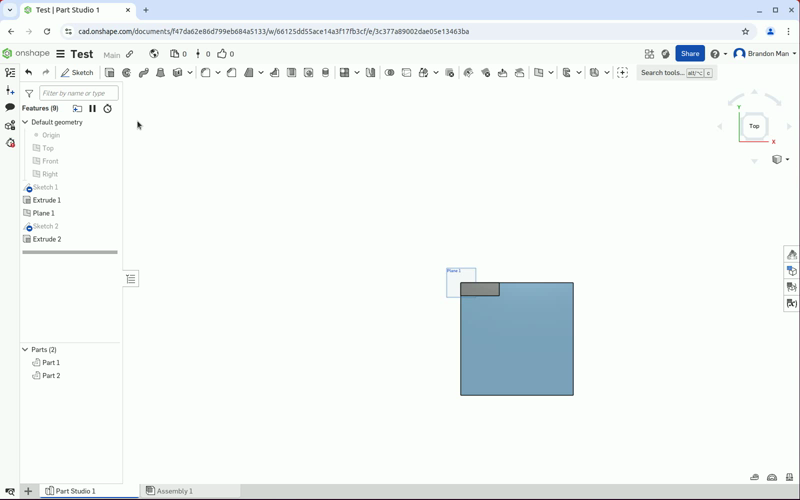
key(shift+h)
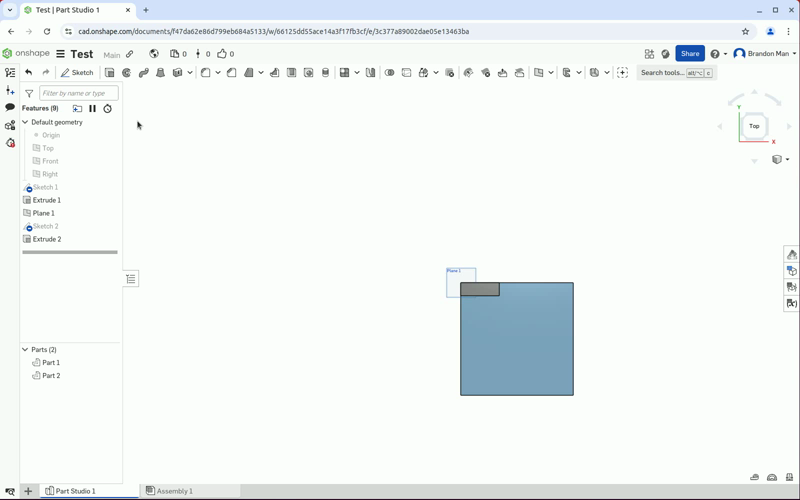
key(shift+h)
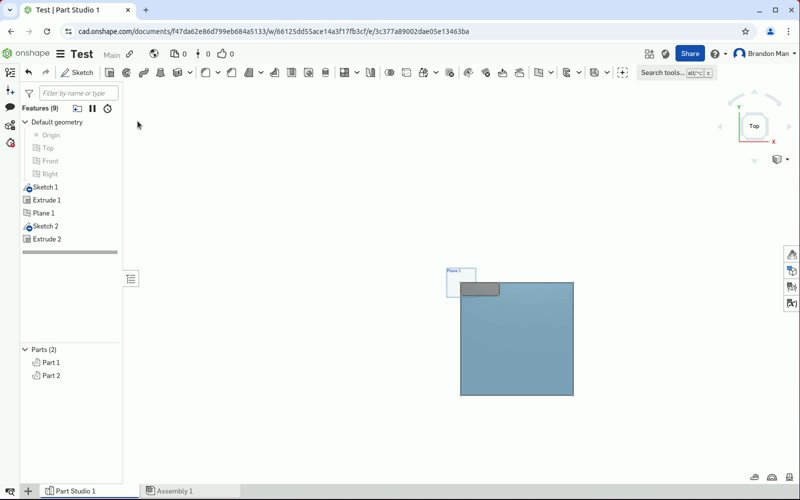
key(shift+7)
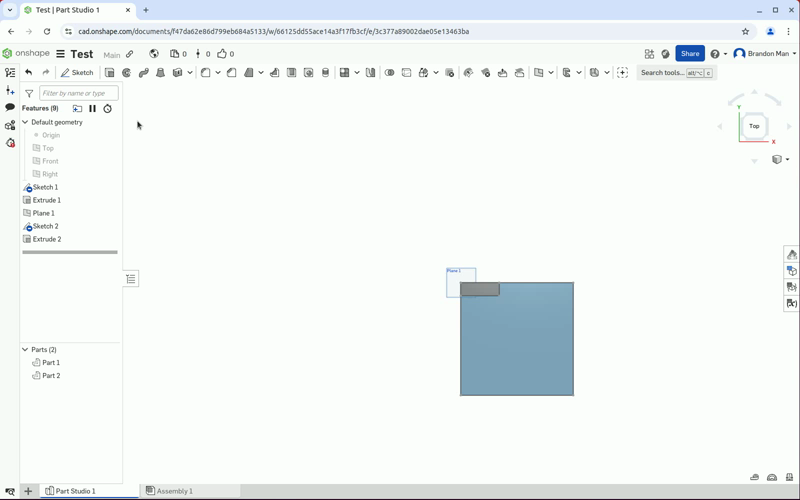
key(up, 3)
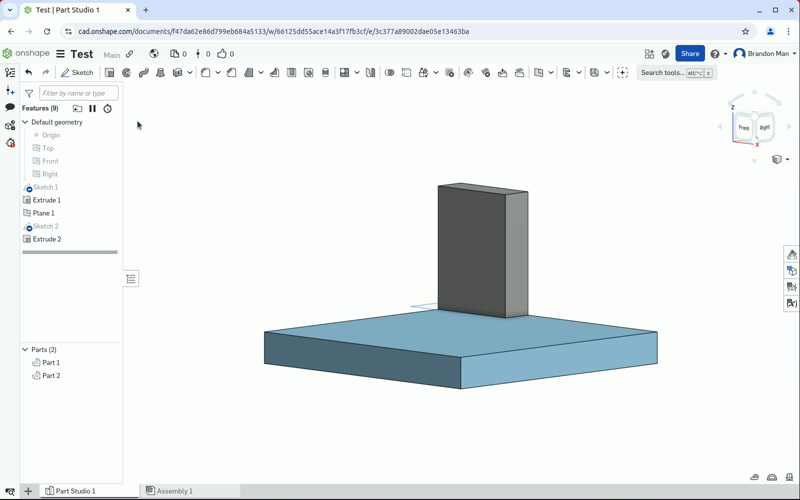
key(left, 3)
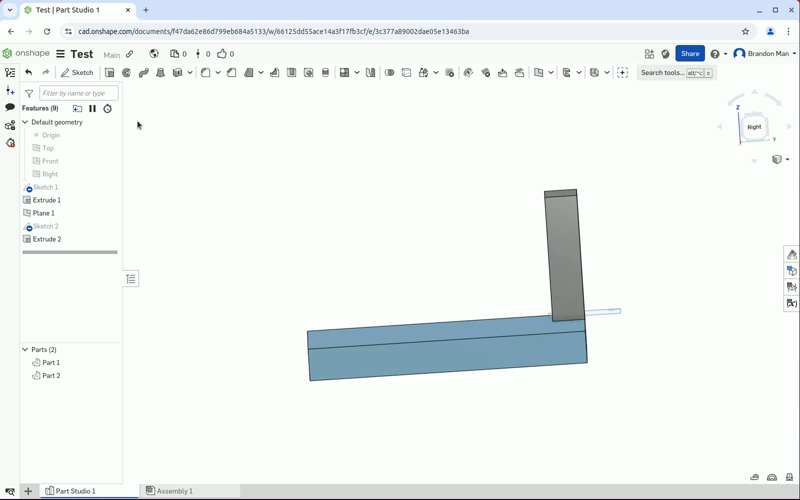
key(right, 3)
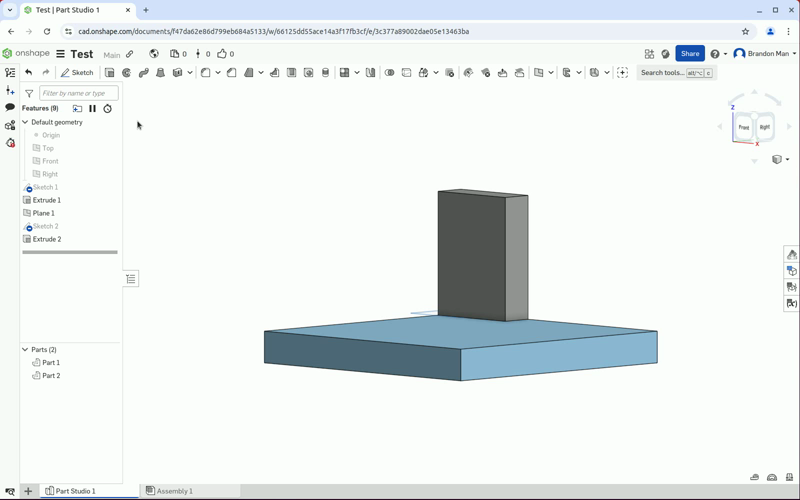
key(down, 3)
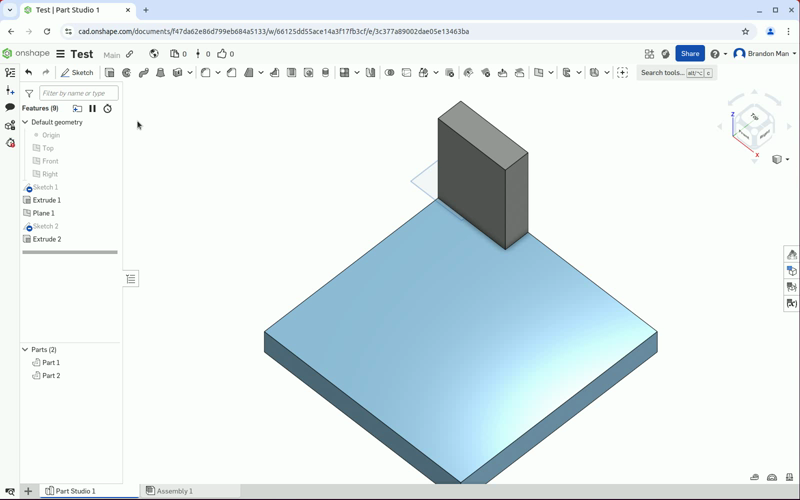
mouse_move(73, 189)
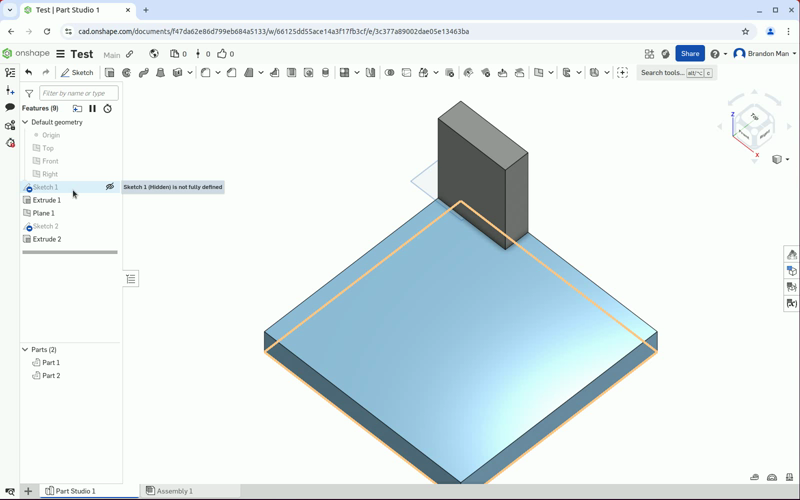
click(73, 189)